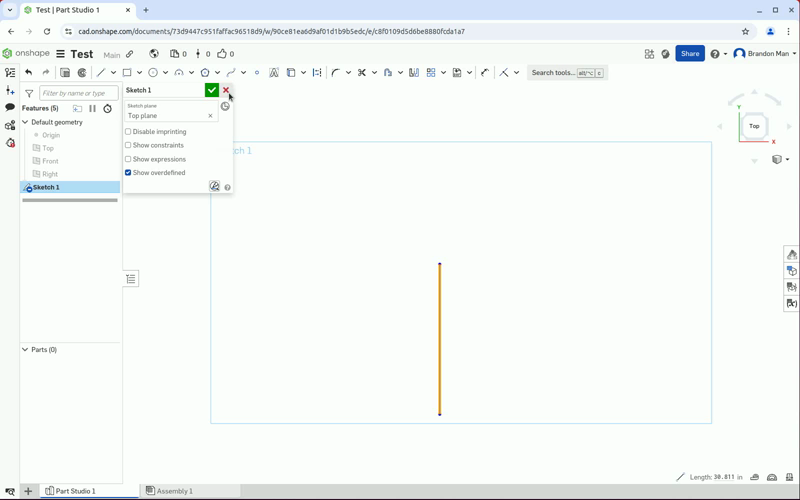
key(shift+h)
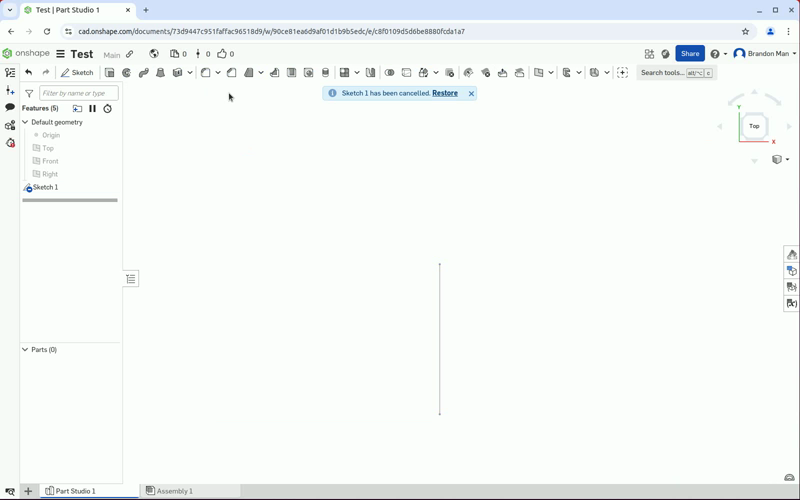
key(shift+s)
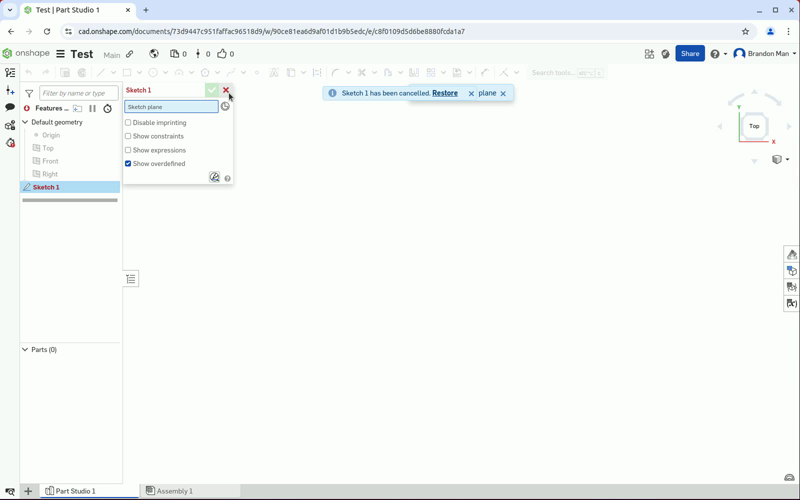
mouse_move(73, 150)
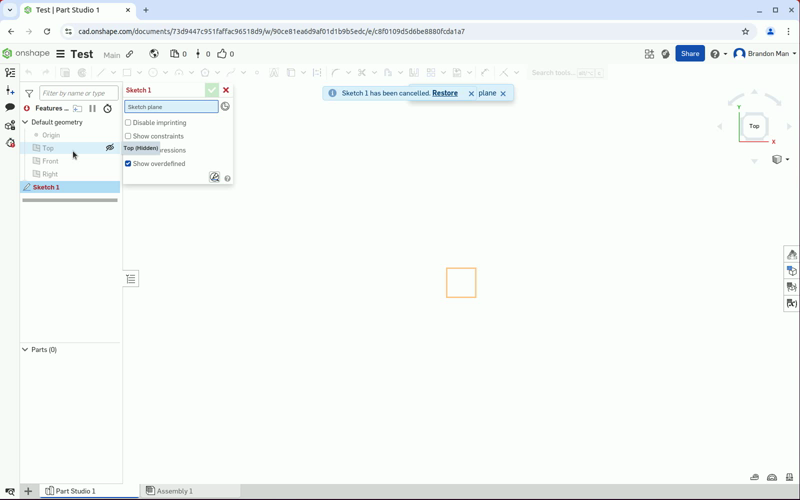
click(73, 150)
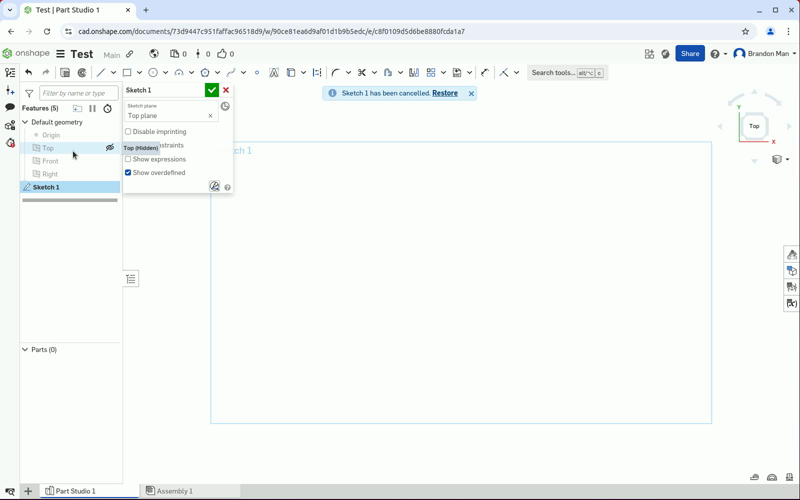
mouse_move(73, 352)
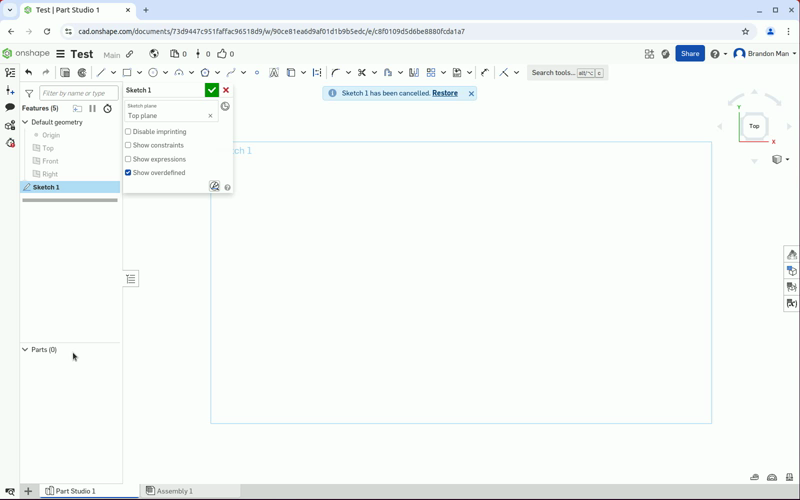
key(y)
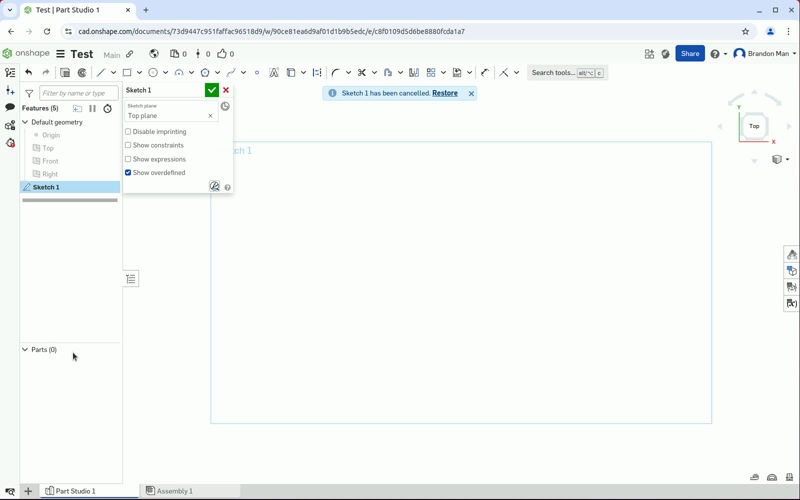
key(l)
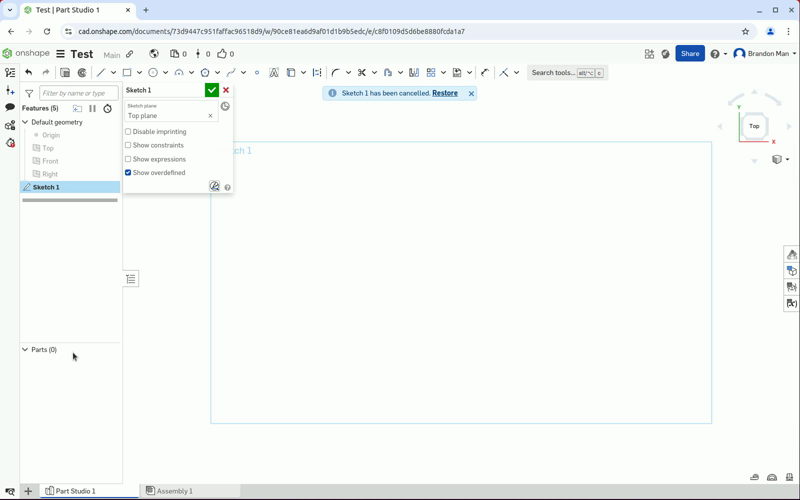
key_down(shift)
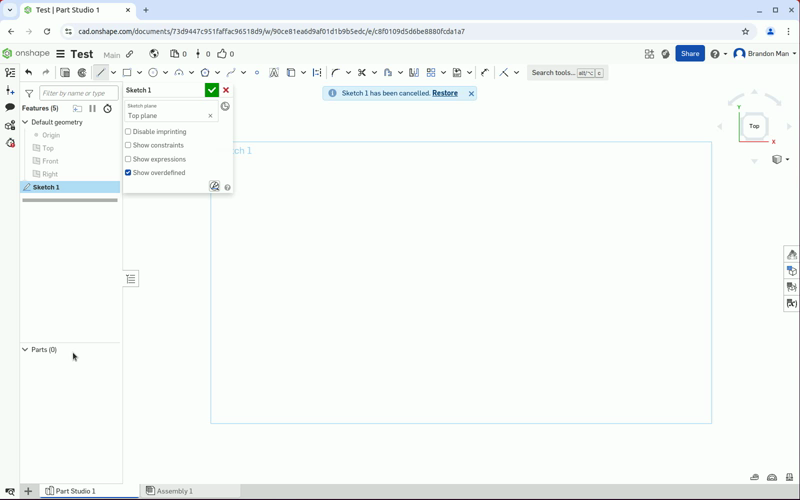
mouse_move(348, 327)
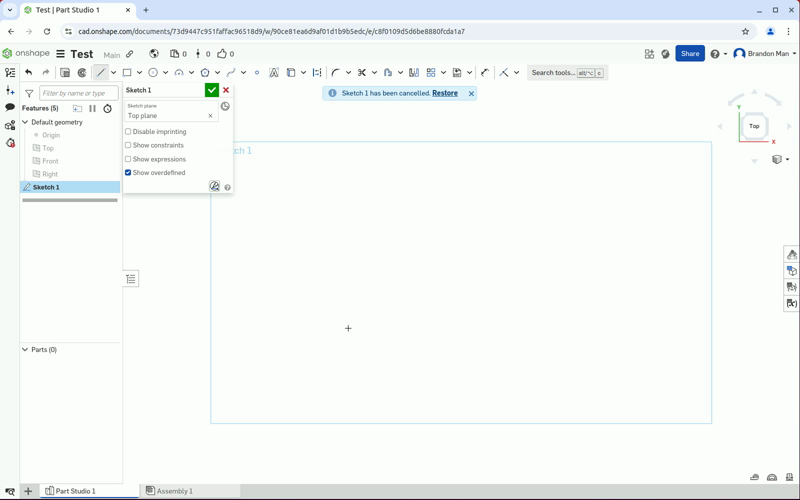
click(348, 327)
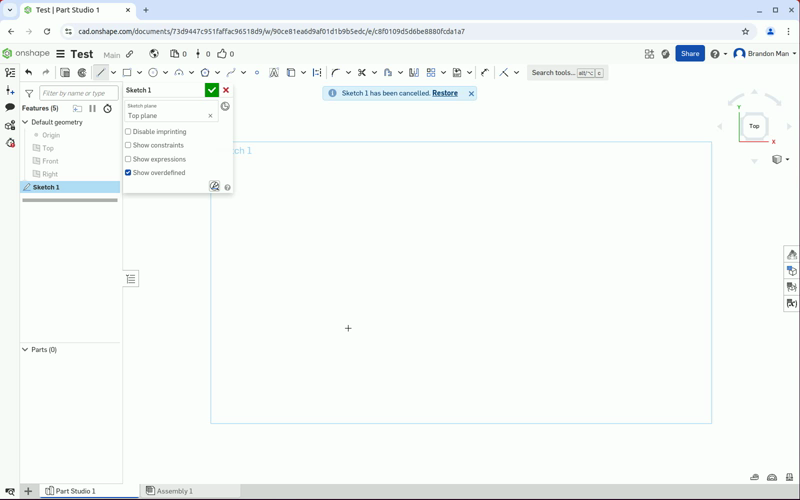
key_up(shift)
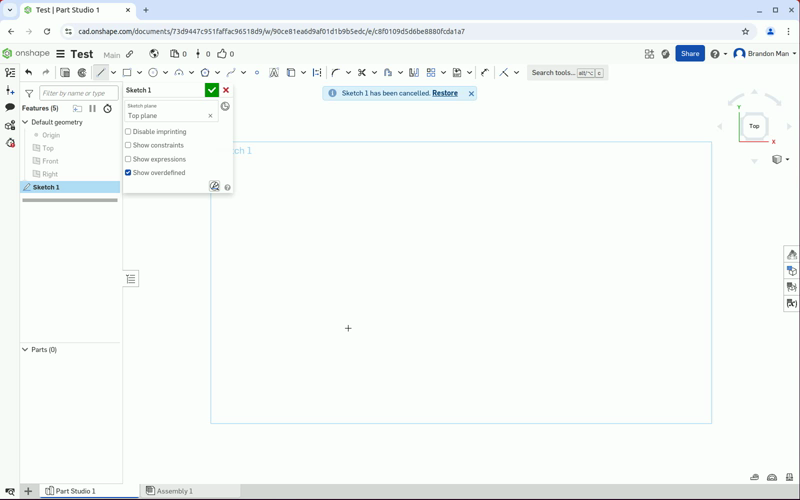
key_down(shift)
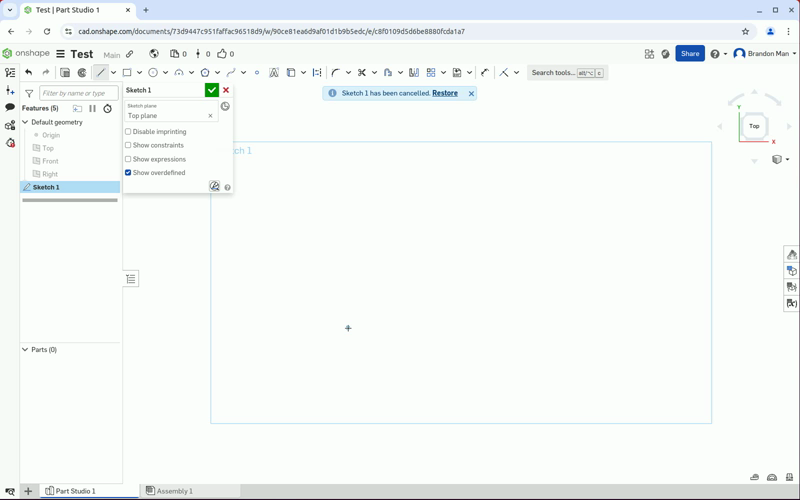
mouse_move(414, 393)
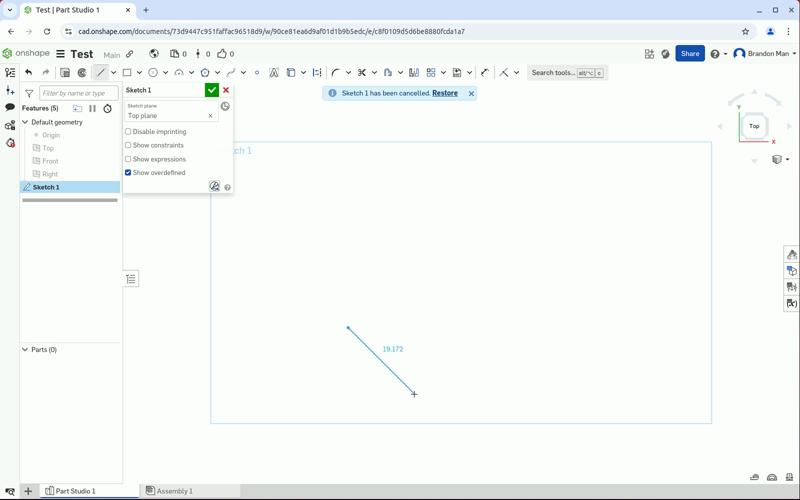
click(414, 393)
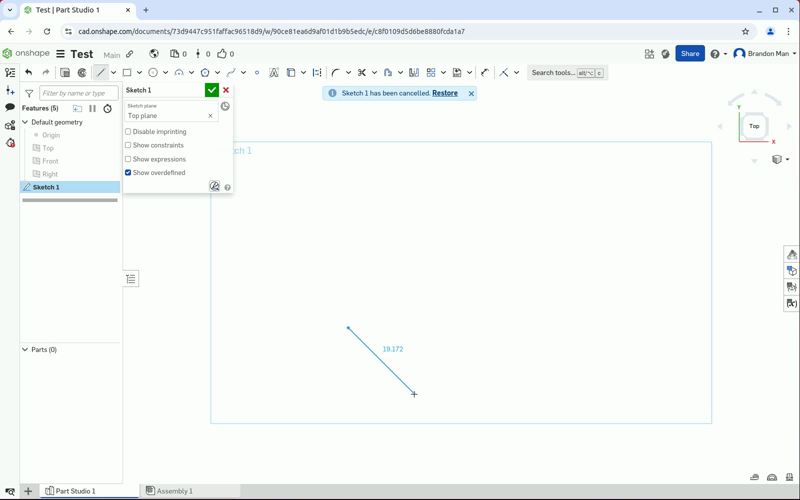
key_up(shift)
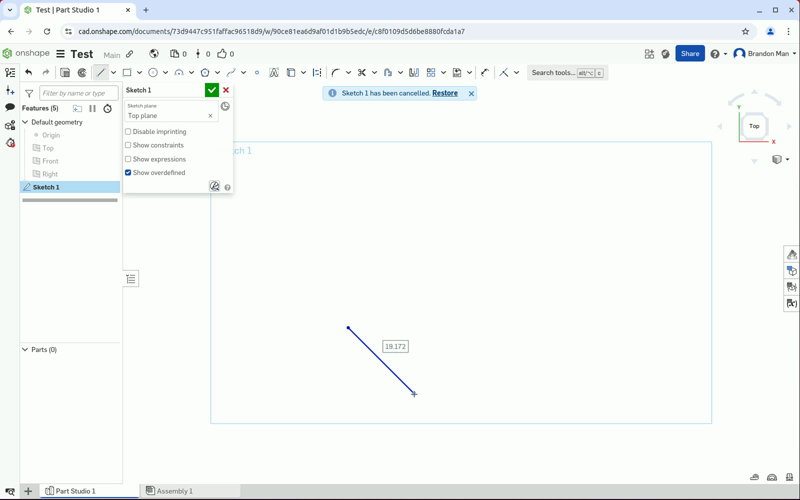
key_down(shift)
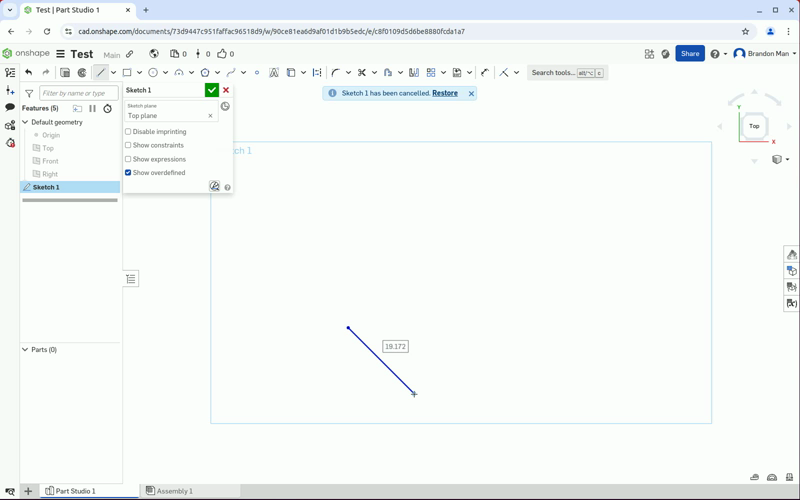
mouse_move(506, 393)
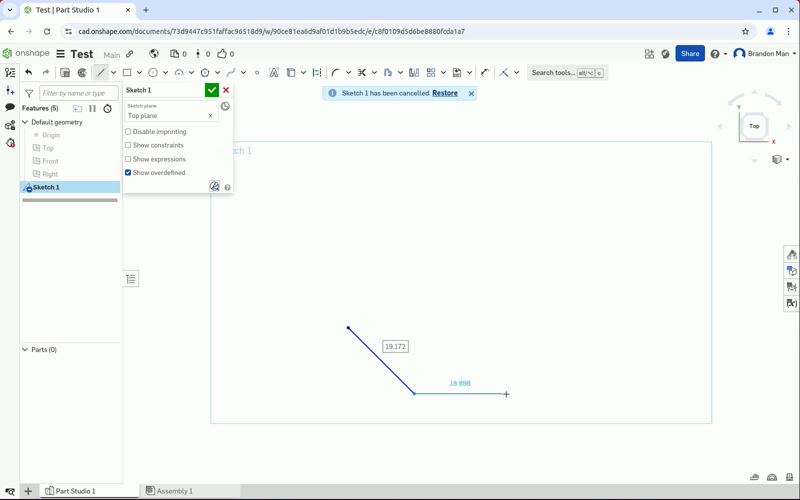
click(506, 393)
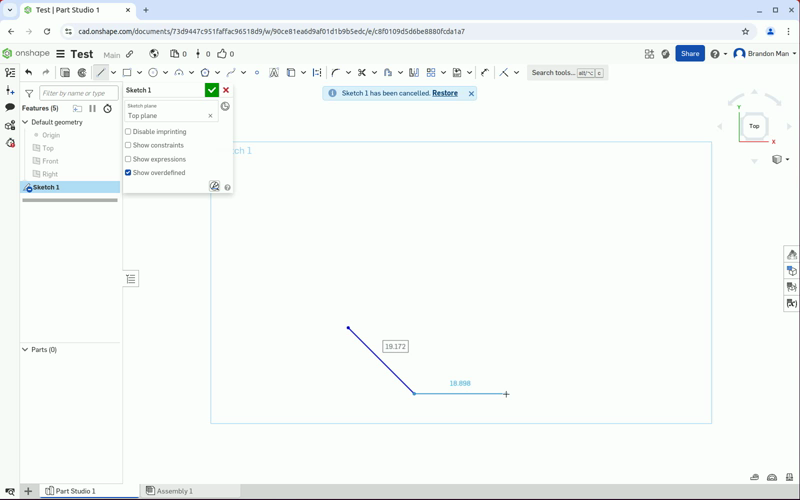
key_up(shift)
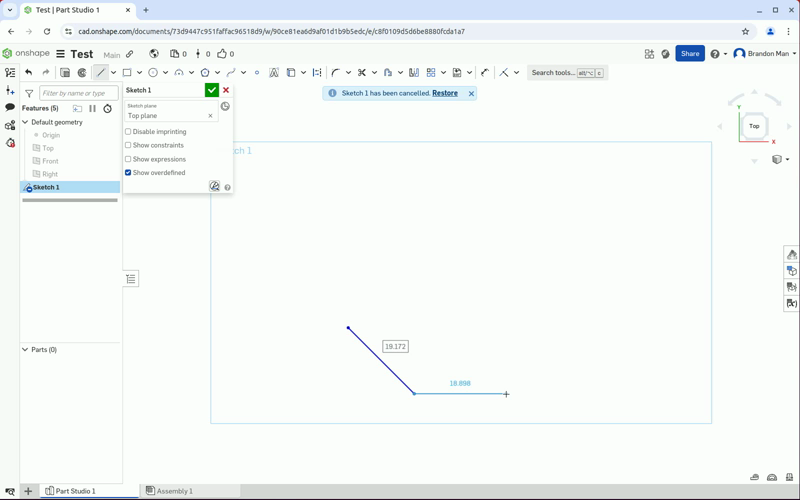
key_down(shift)
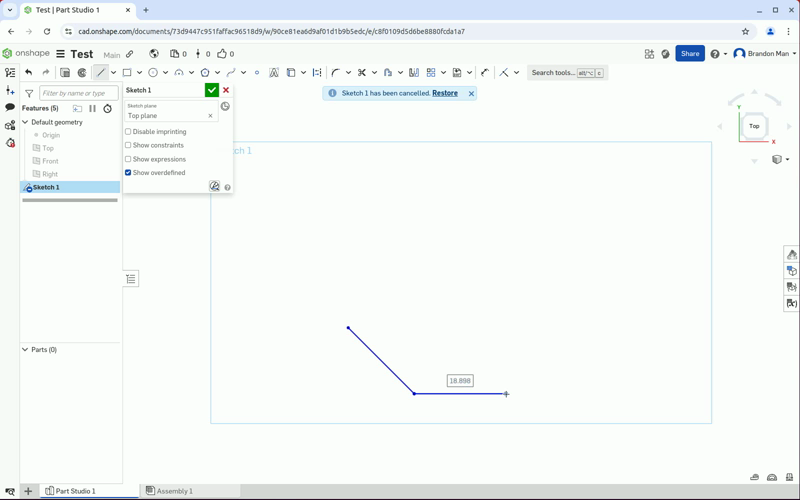
mouse_move(572, 327)
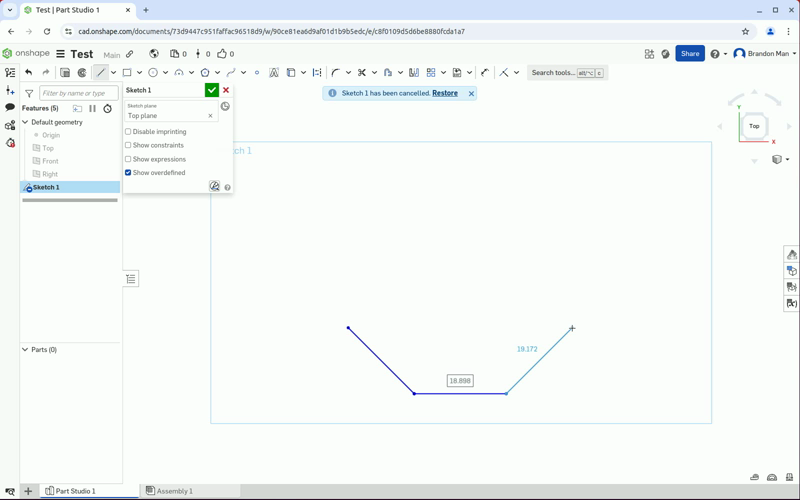
click(572, 327)
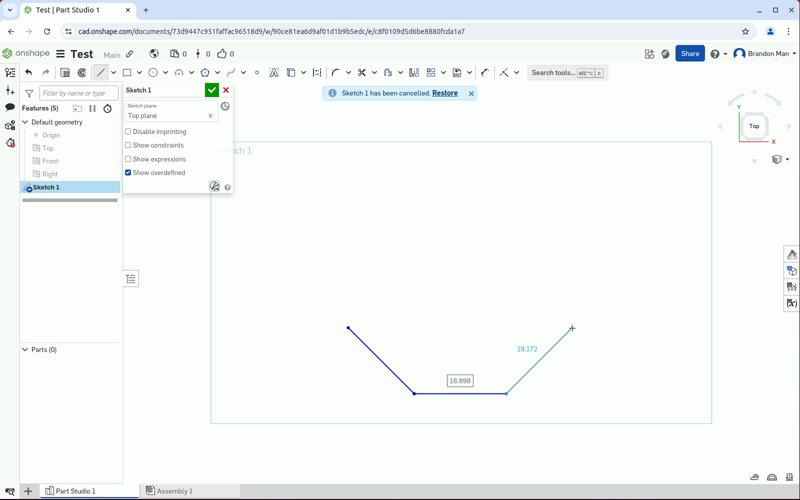
key_up(shift)
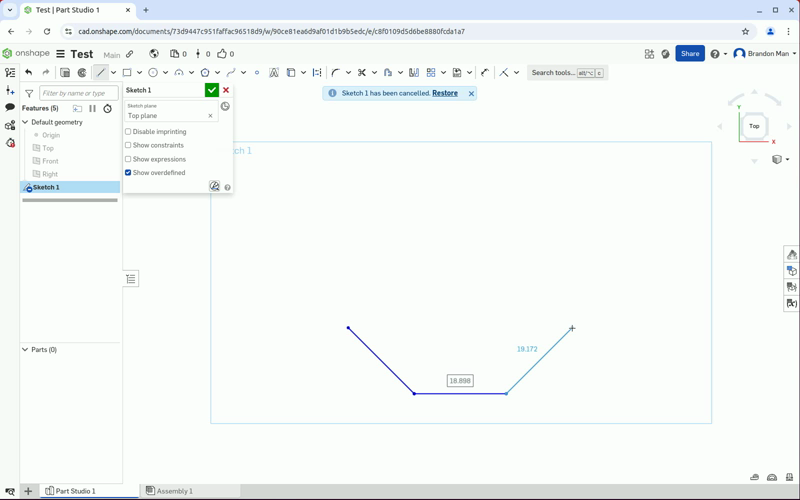
key_down(shift)
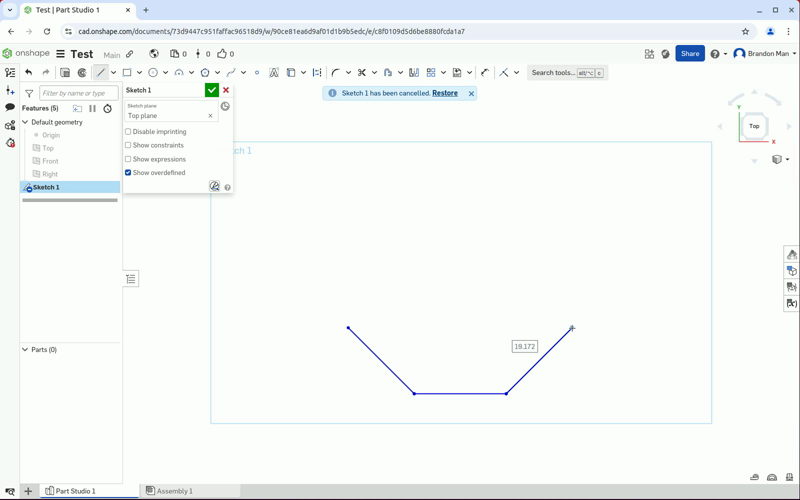
mouse_move(572, 236)
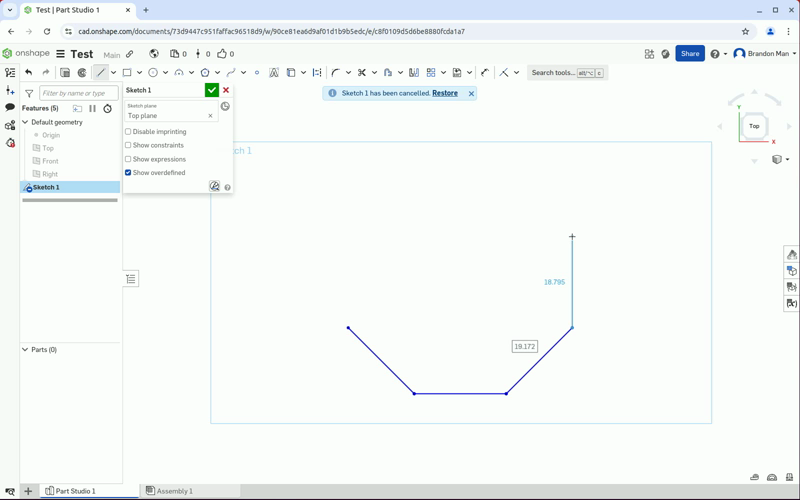
click(572, 236)
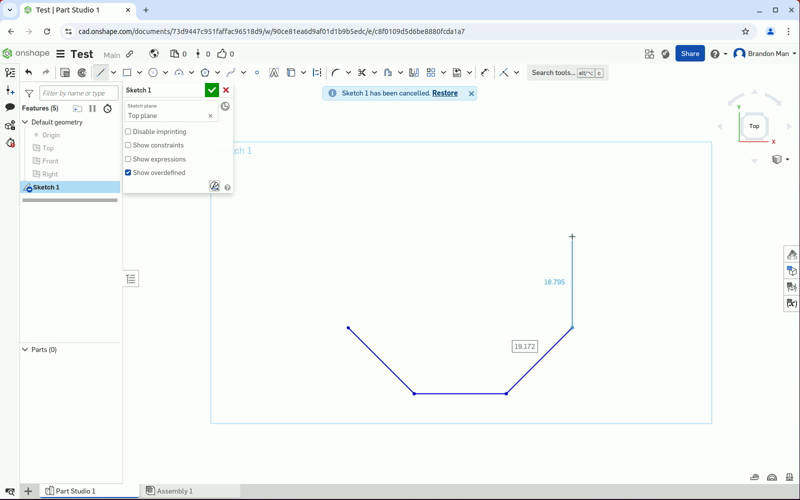
key_up(shift)
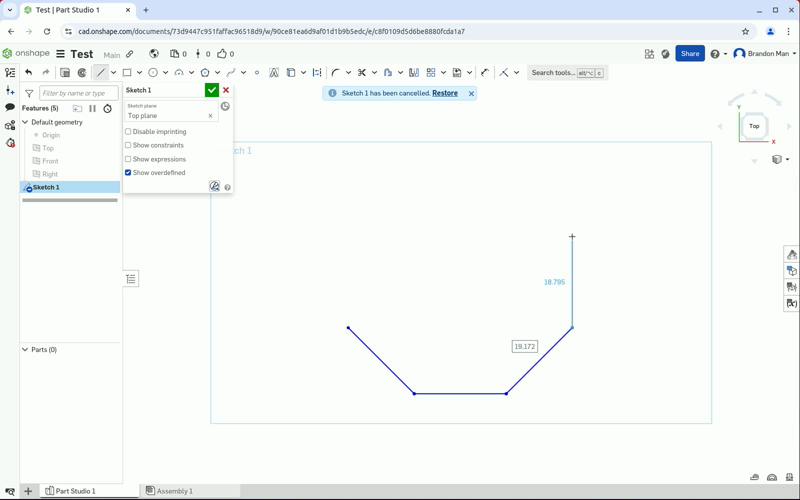
key_down(shift)
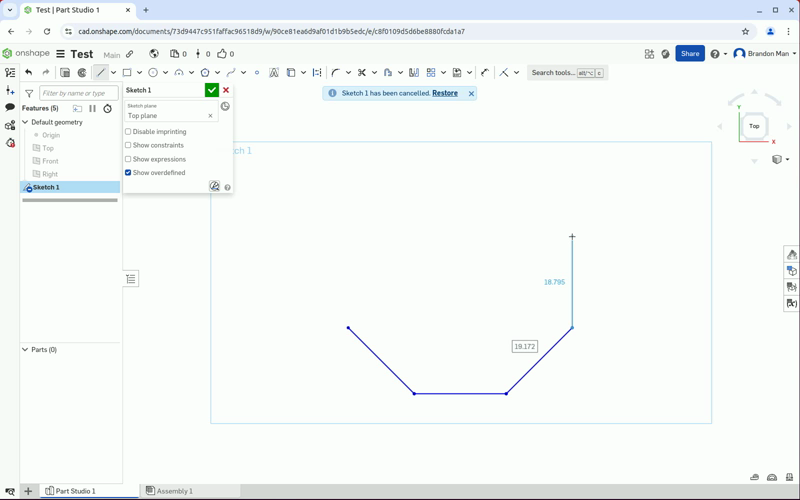
mouse_move(506, 170)
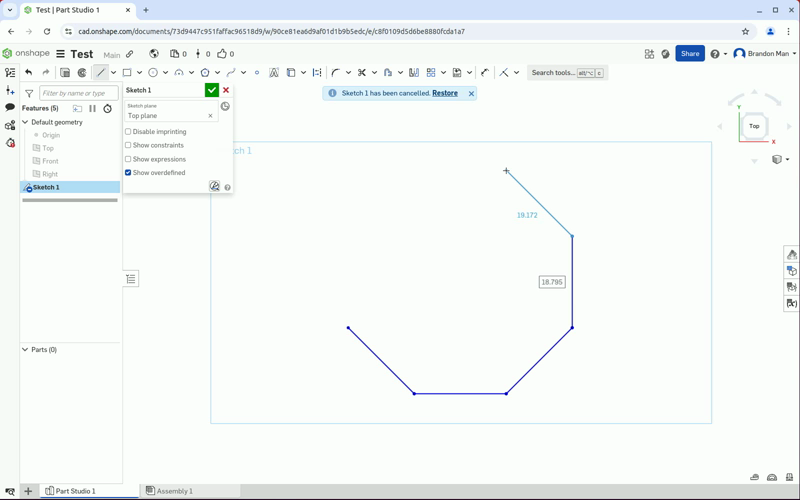
click(506, 170)
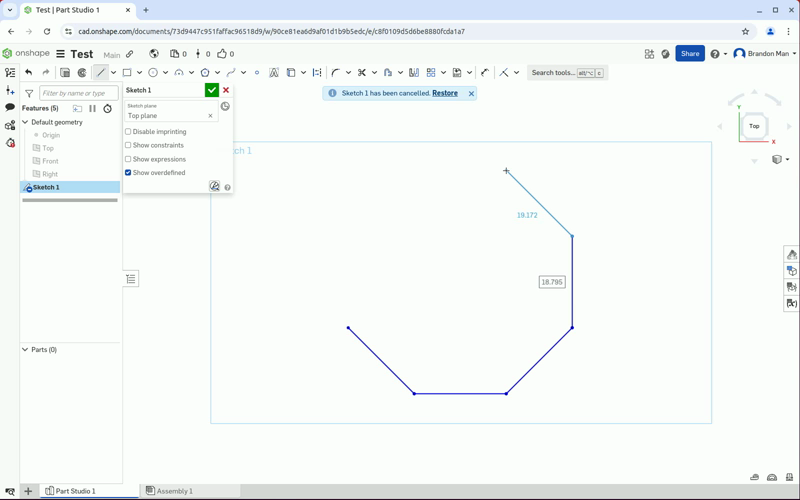
key_up(shift)
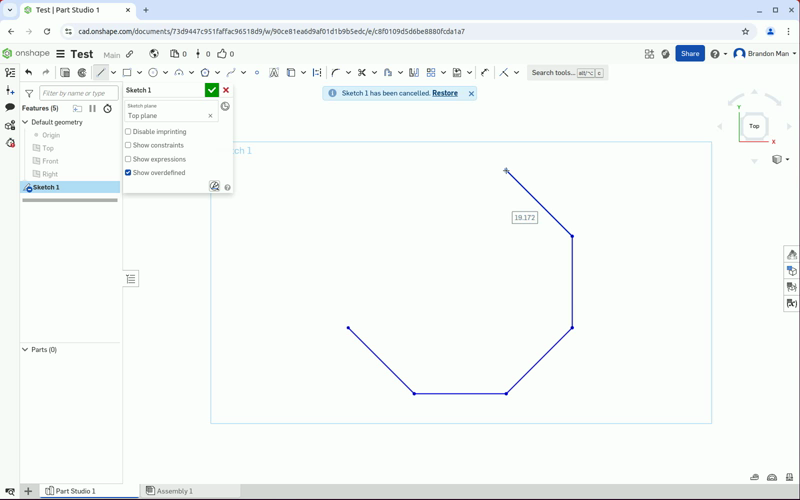
key_down(shift)
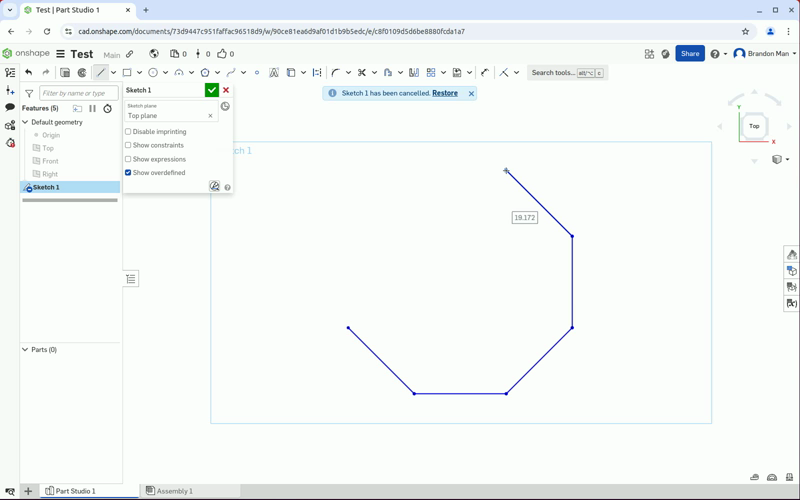
mouse_move(414, 170)
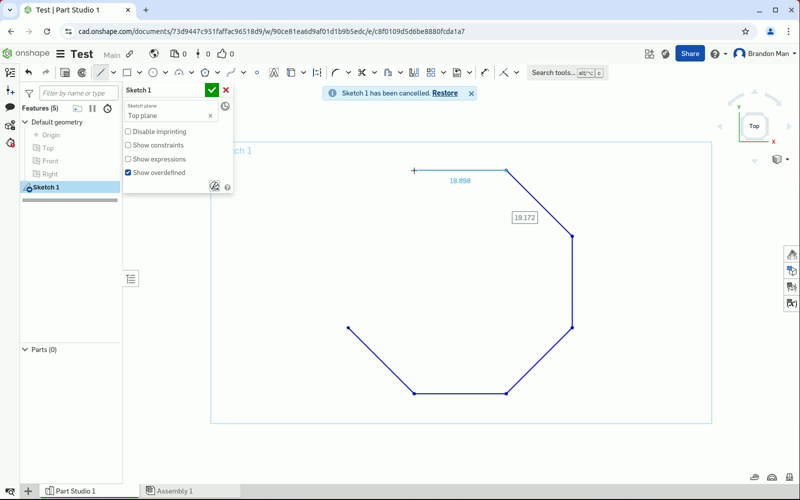
click(414, 170)
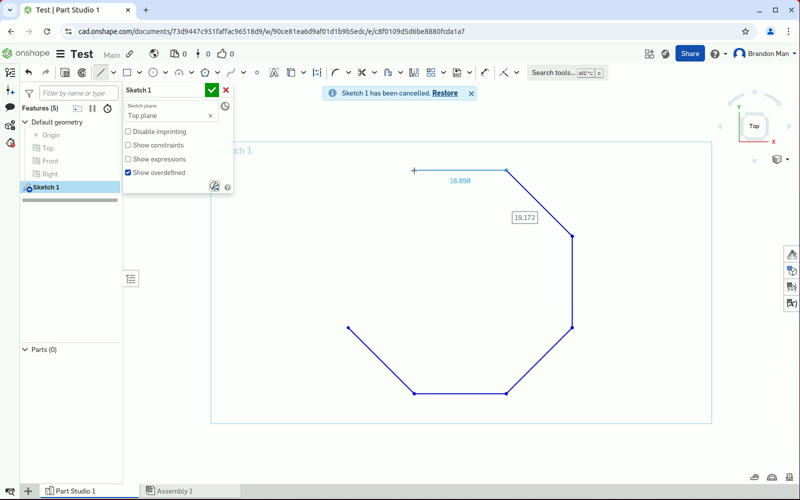
key_up(shift)
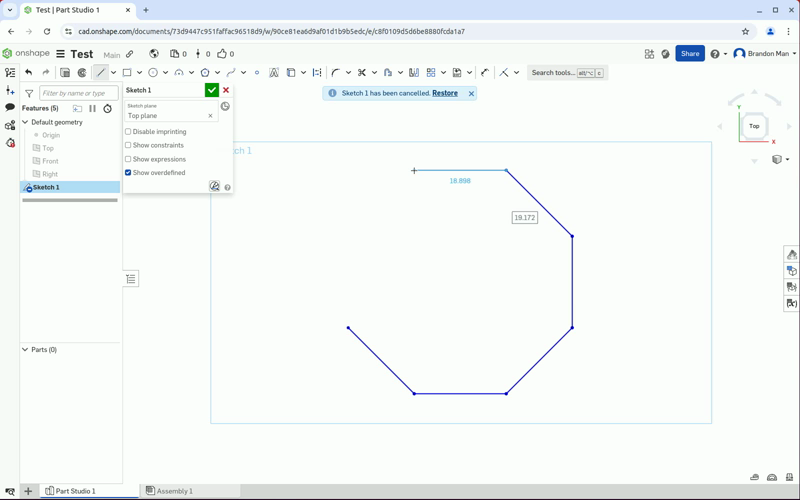
key_down(shift)
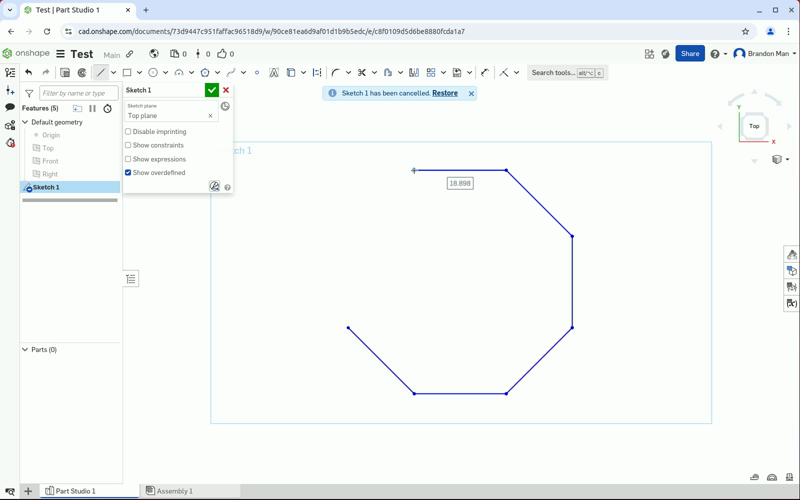
mouse_move(348, 236)
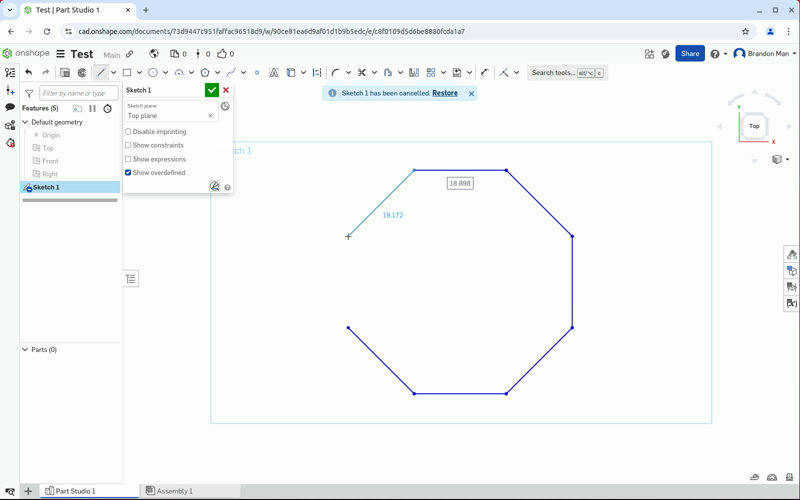
click(348, 236)
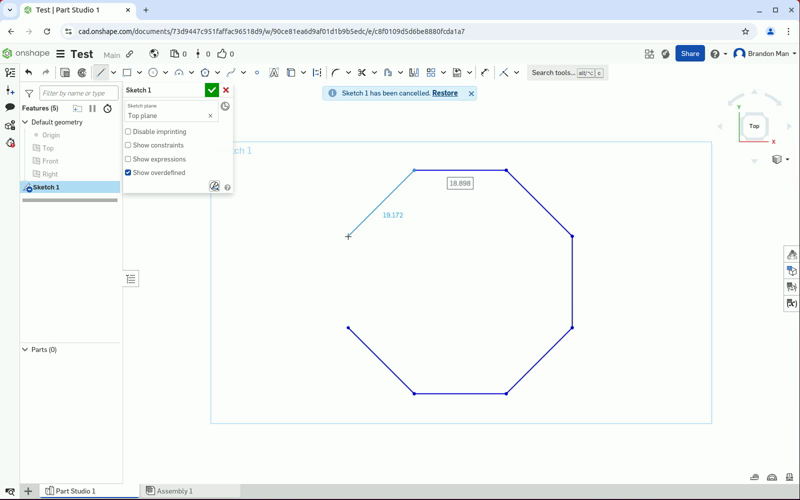
key_up(shift)
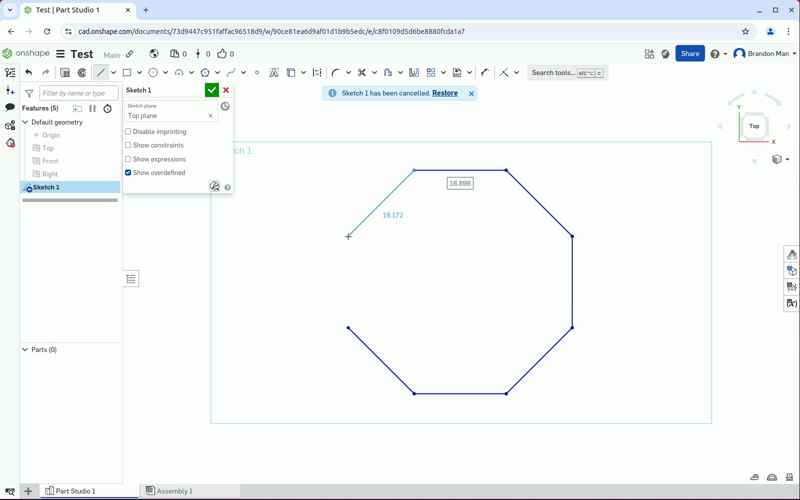
key_down(shift)
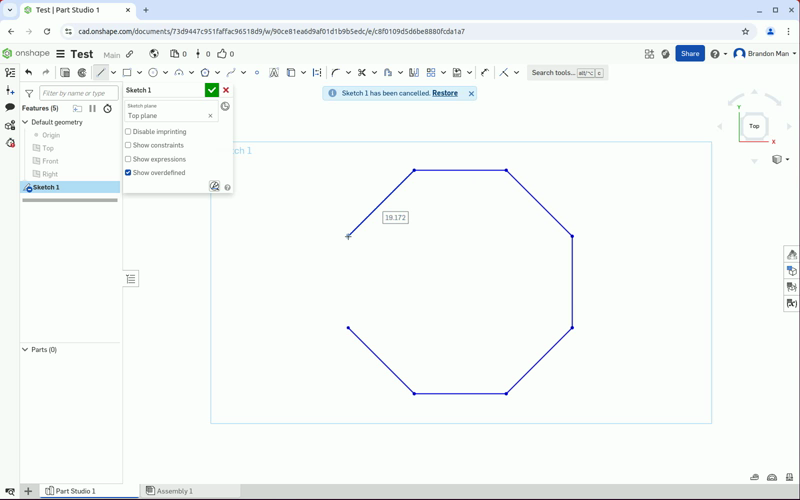
mouse_move(348, 327)
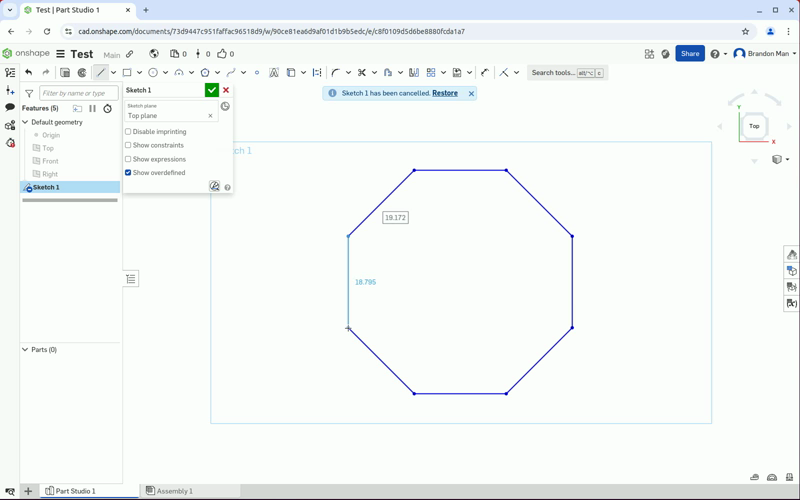
key_up(shift)
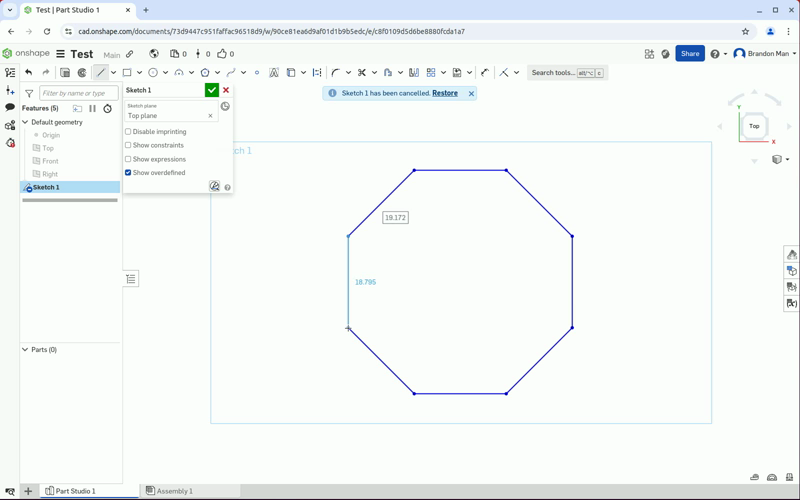
click(348, 327)
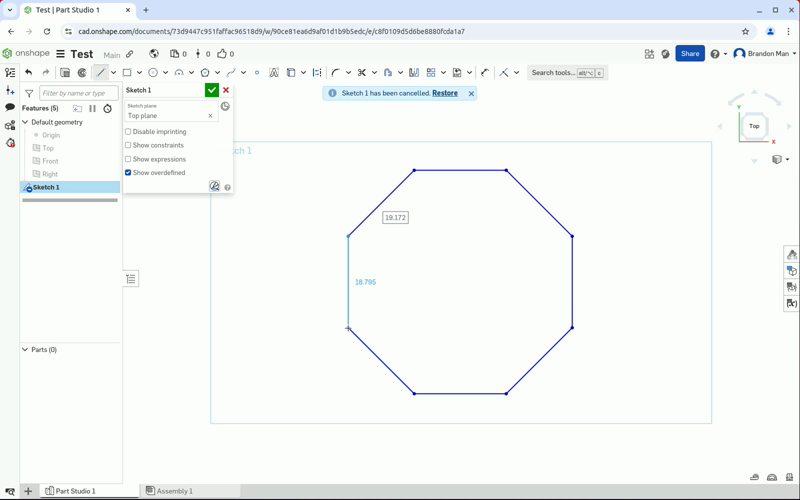
key(esc)
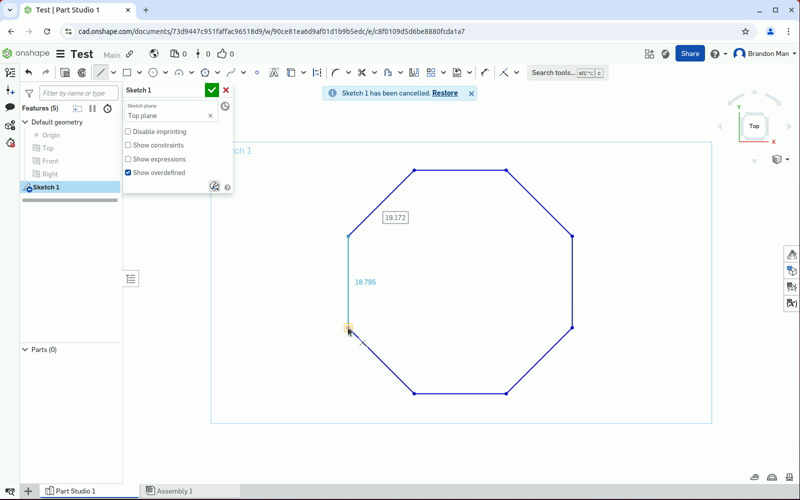
mouse_move(478, 258)
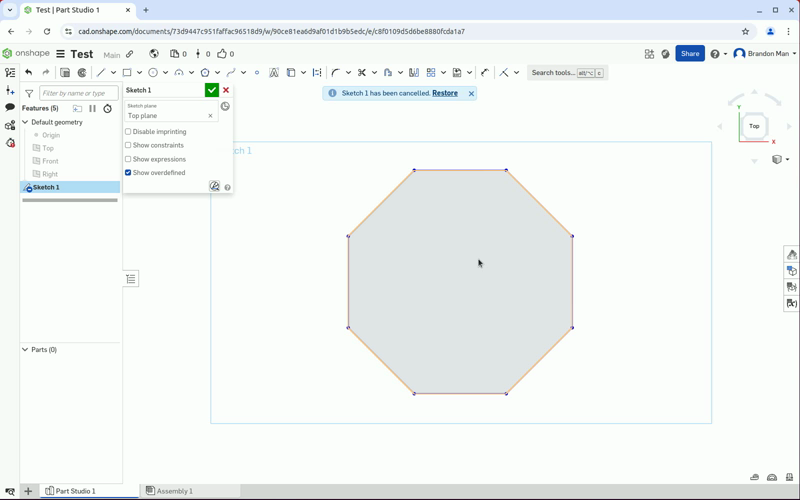
click(478, 258)
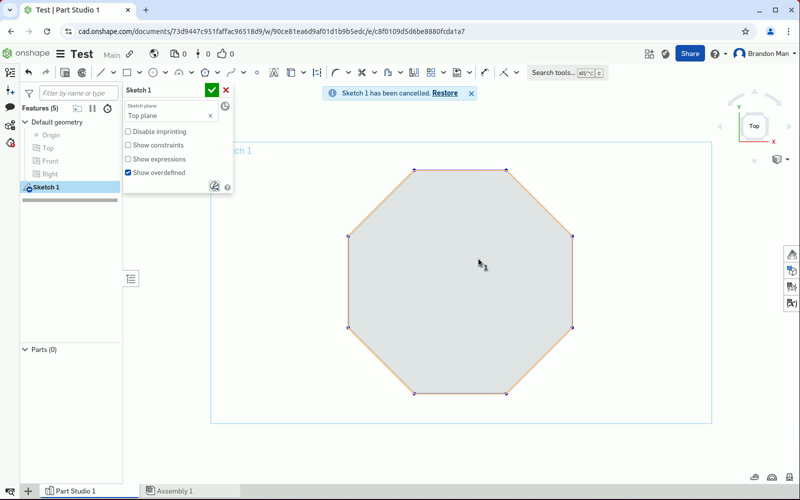
mouse_move(73, 352)
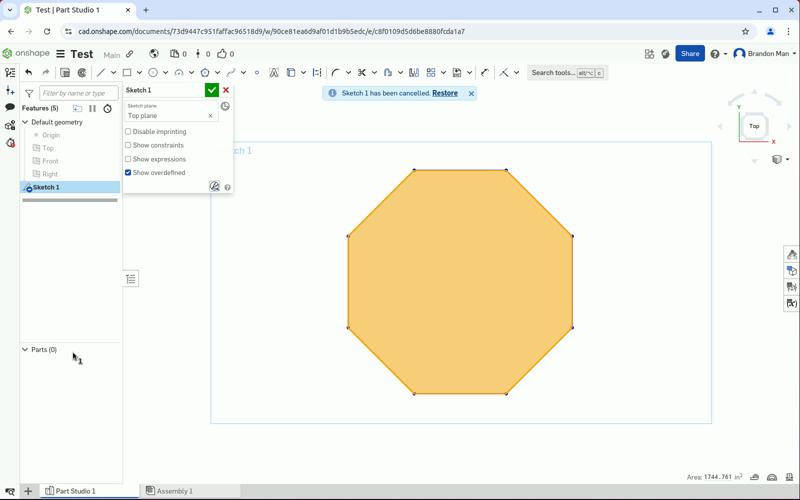
key(shift+y)
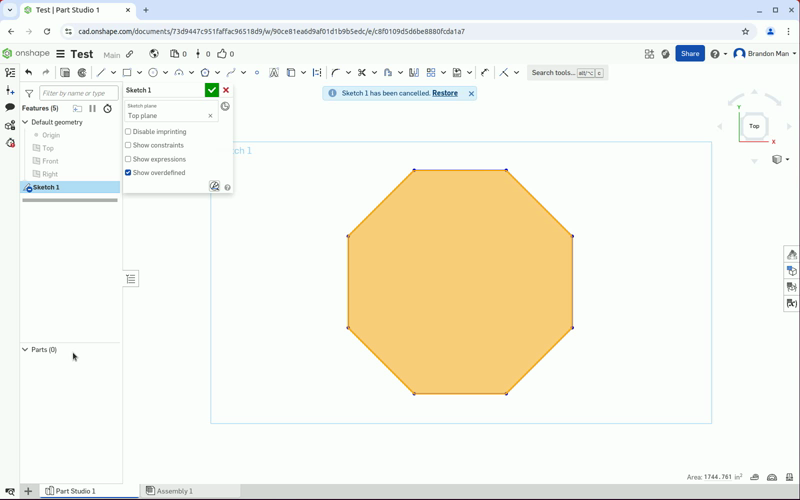
key(shift+e)
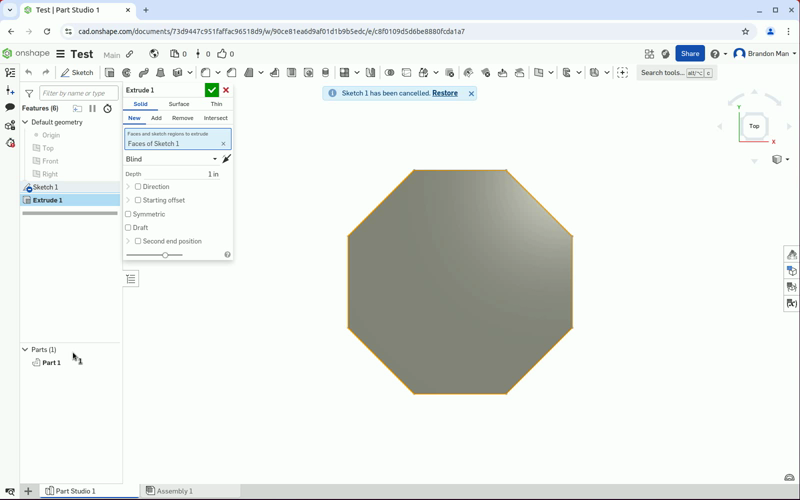
mouse_move(143, 106)
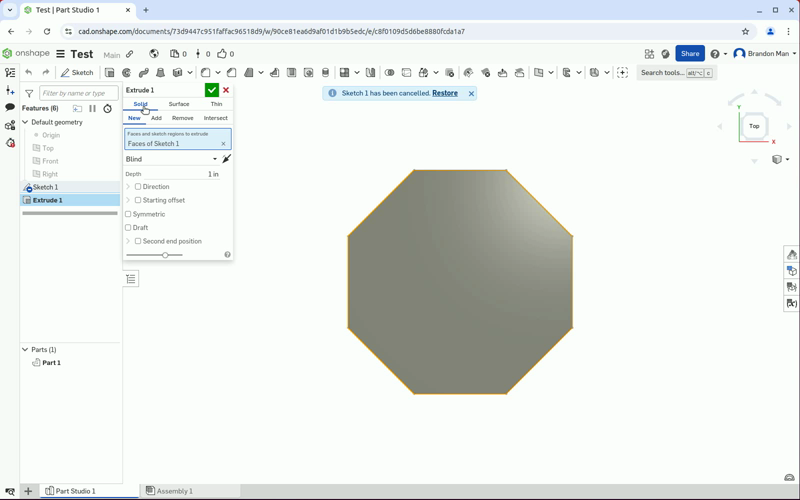
click(143, 106)
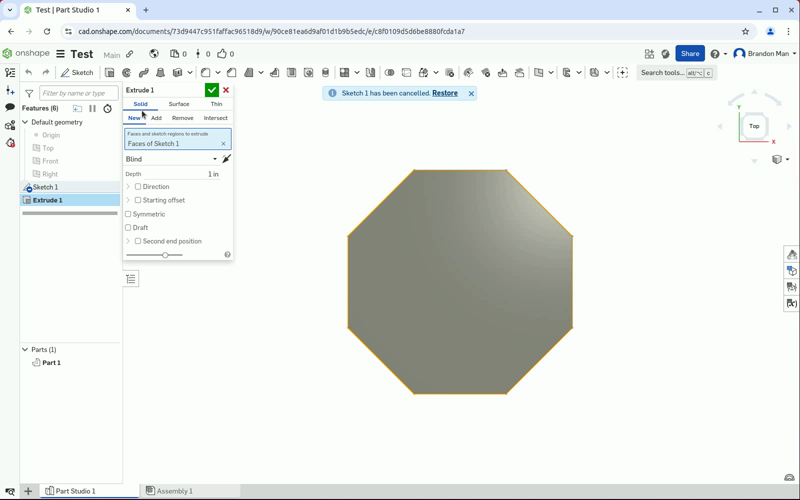
mouse_move(137, 120)
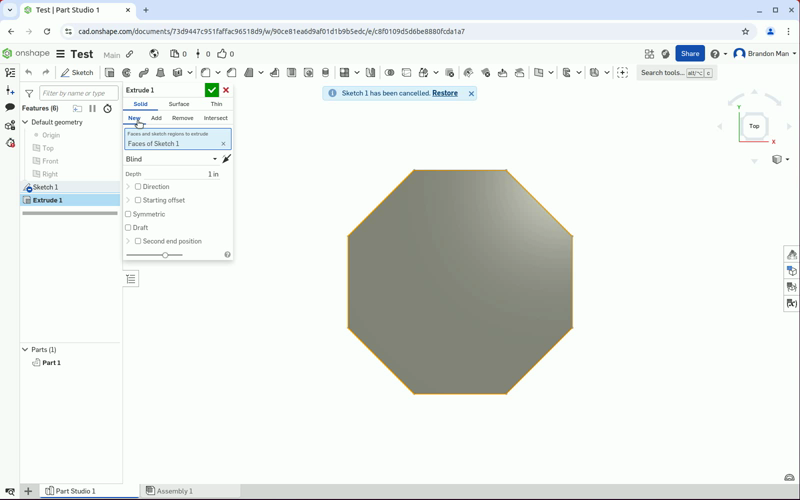
click(137, 120)
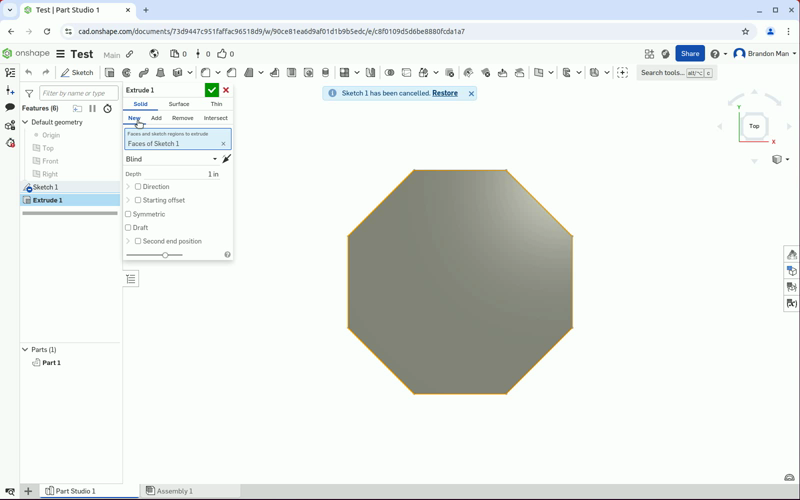
key(tab, 4)
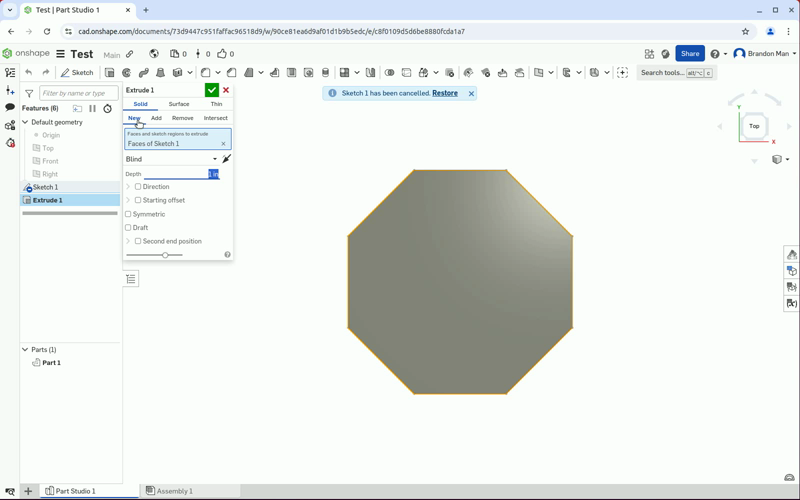
text(9.628)
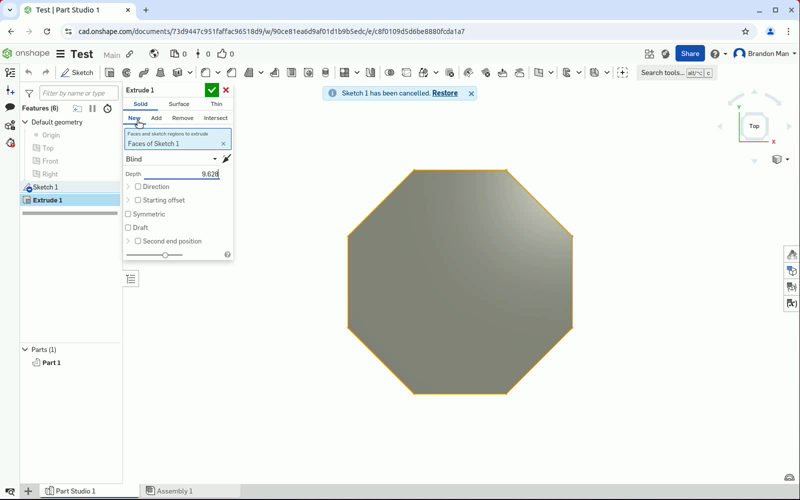
key(enter)
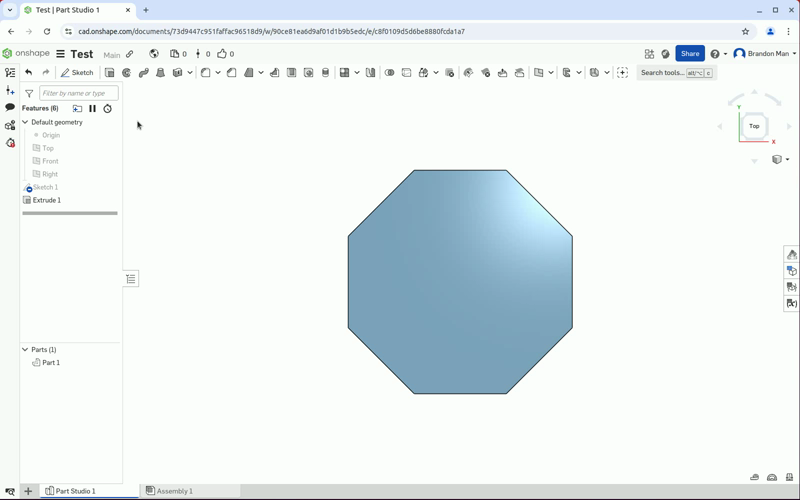
key(shift+h)
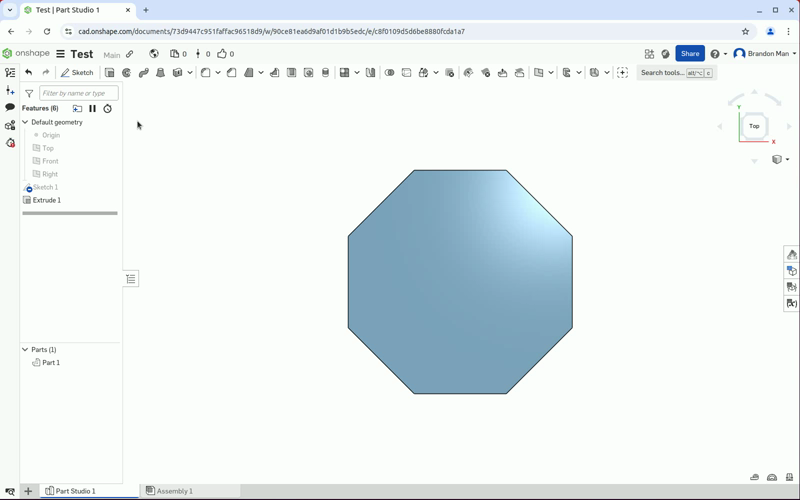
key(shift+h)
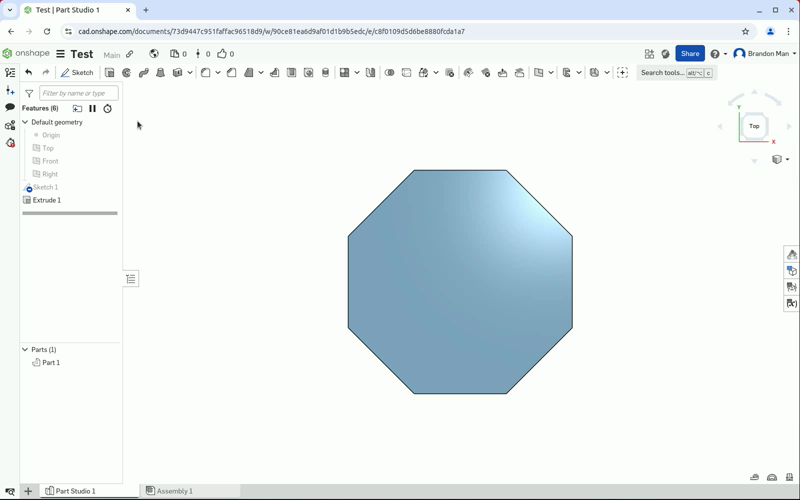
mouse_move(73, 189)
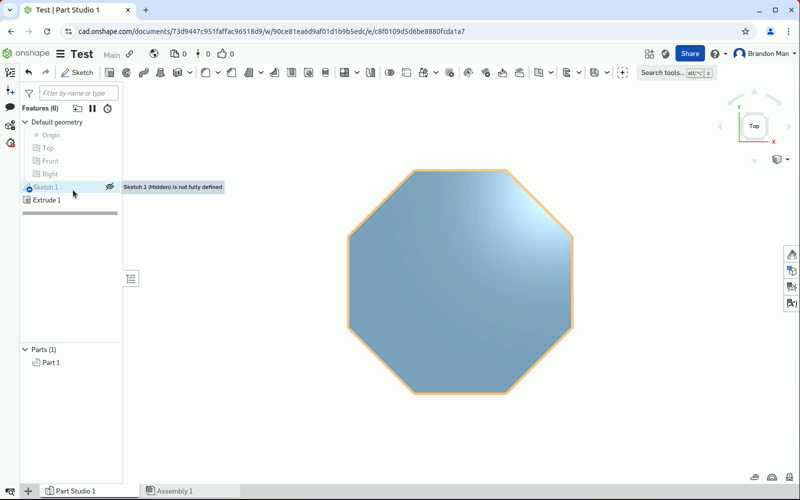
click(73, 189)
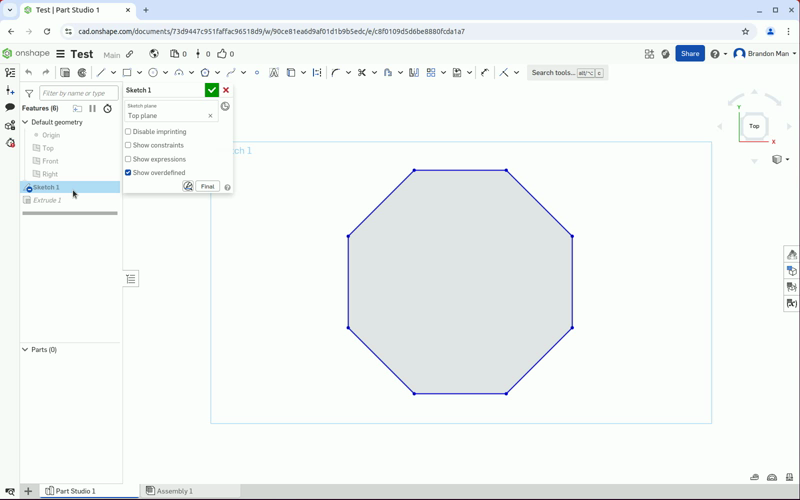
mouse_move(229, 92)
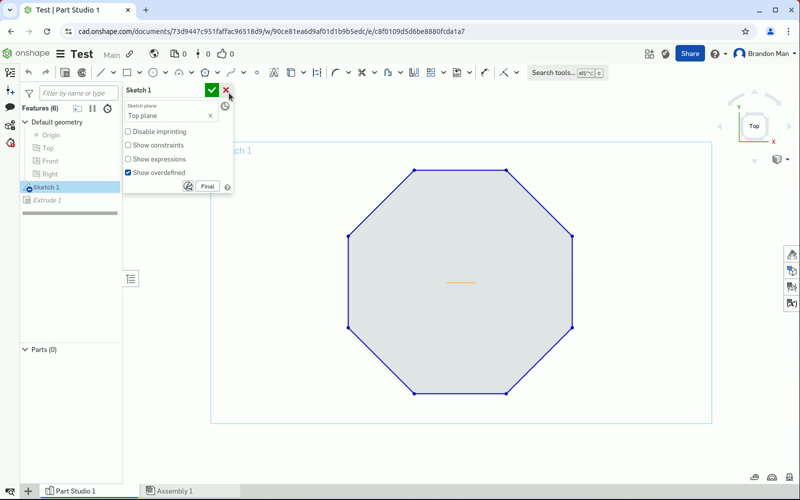
click(229, 92)
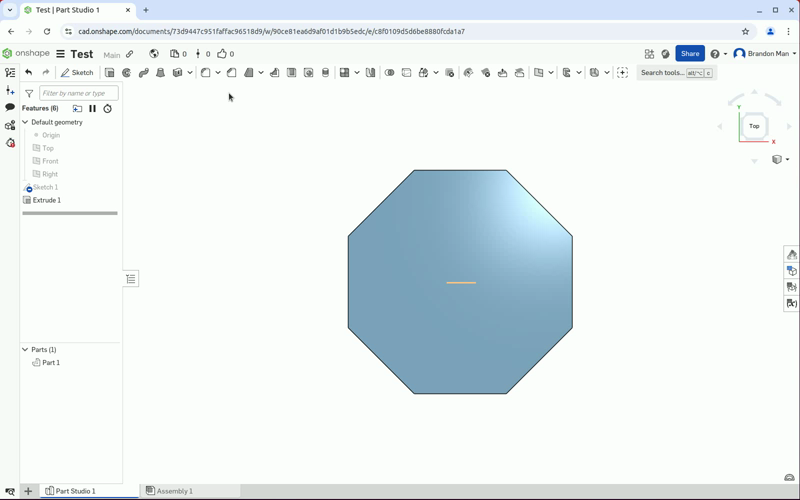
mouse_move(541, 75)
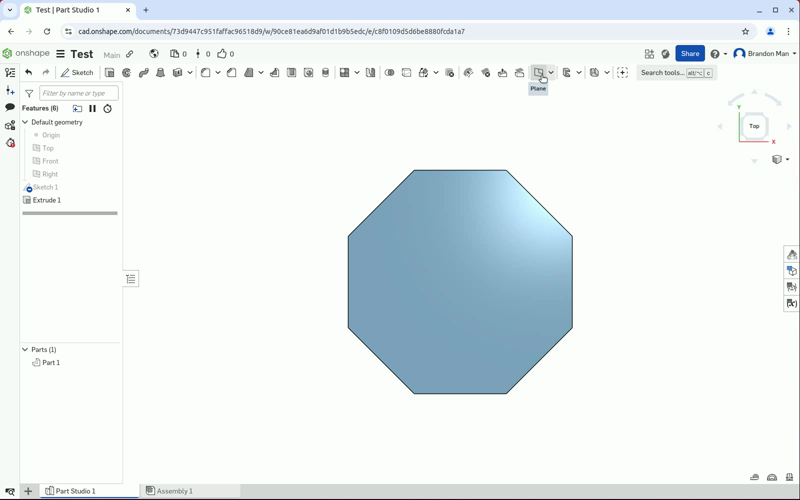
click(541, 75)
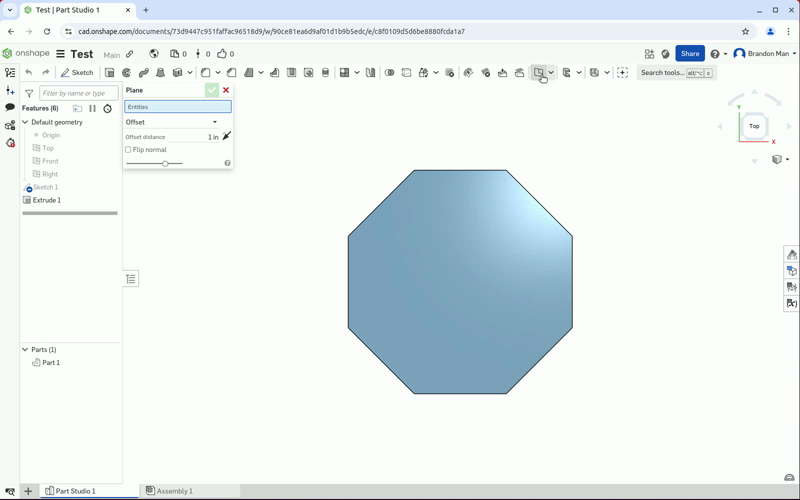
mouse_move(73, 150)
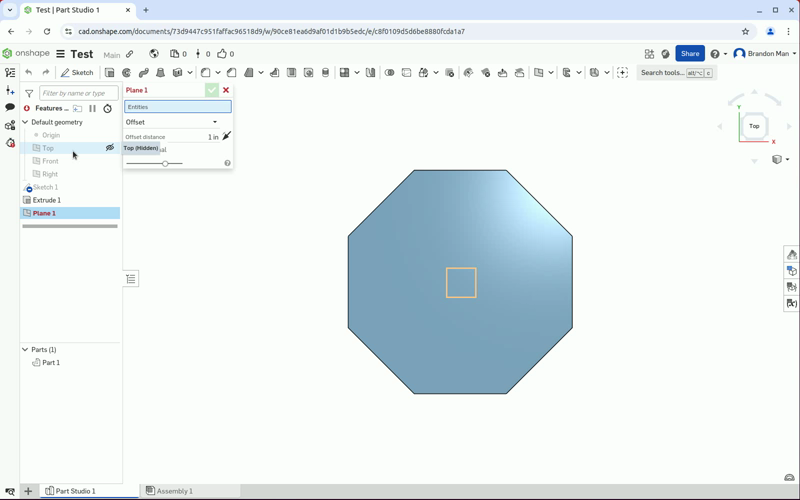
click(73, 150)
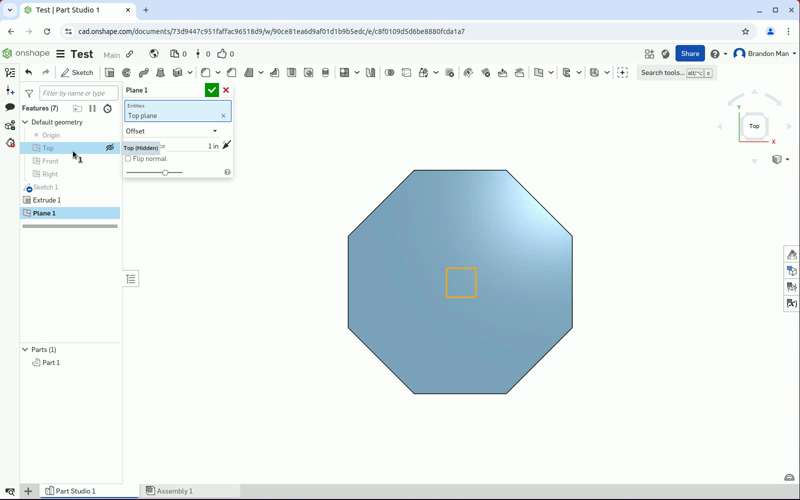
key(tab, 2)
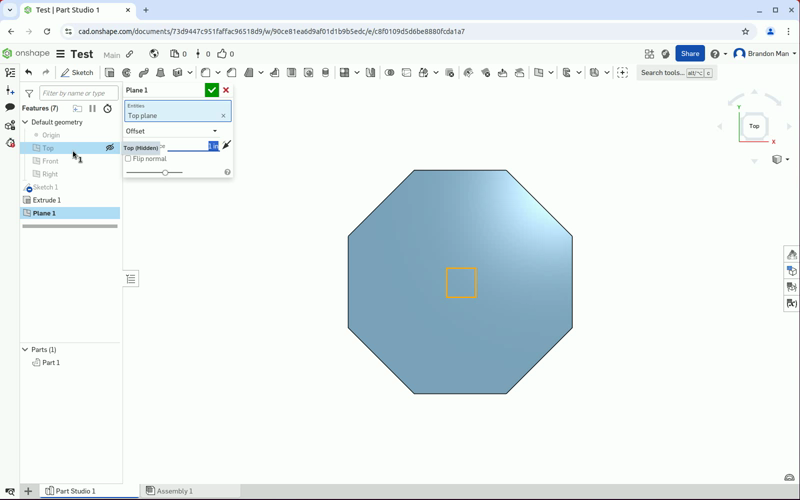
text(9.613)
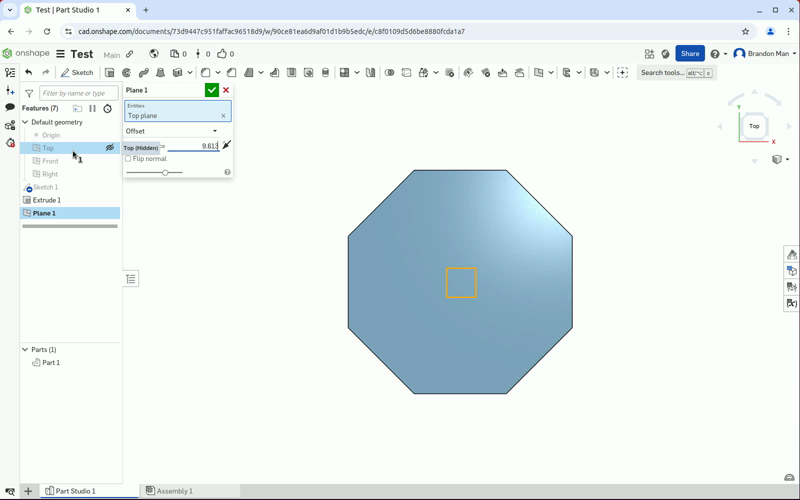
key(enter, 2)
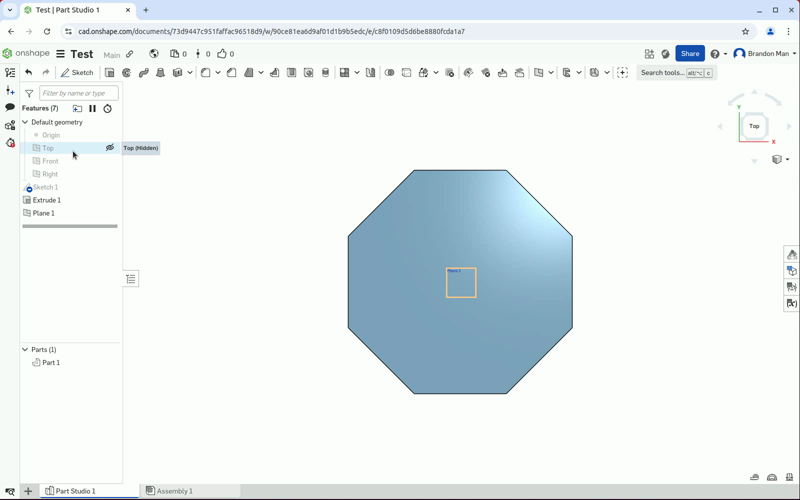
key(shift+s)
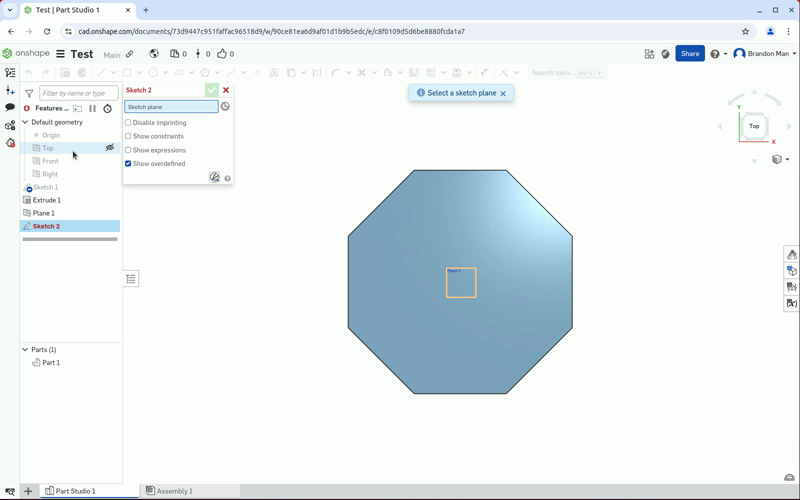
mouse_move(73, 215)
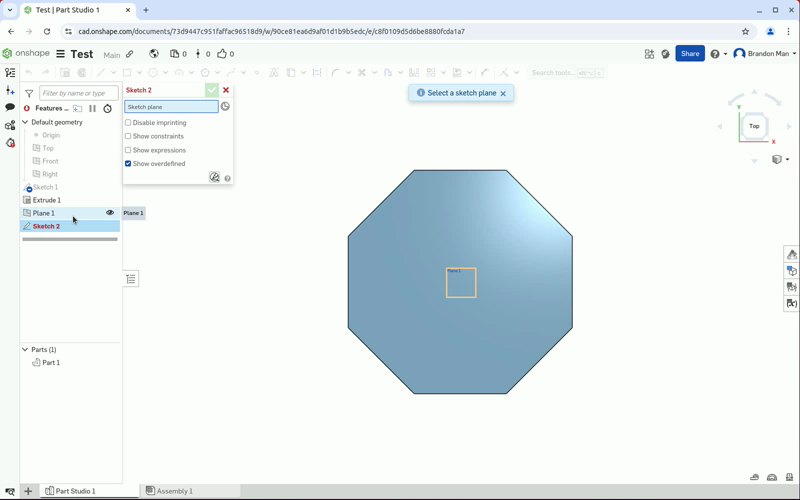
click(73, 215)
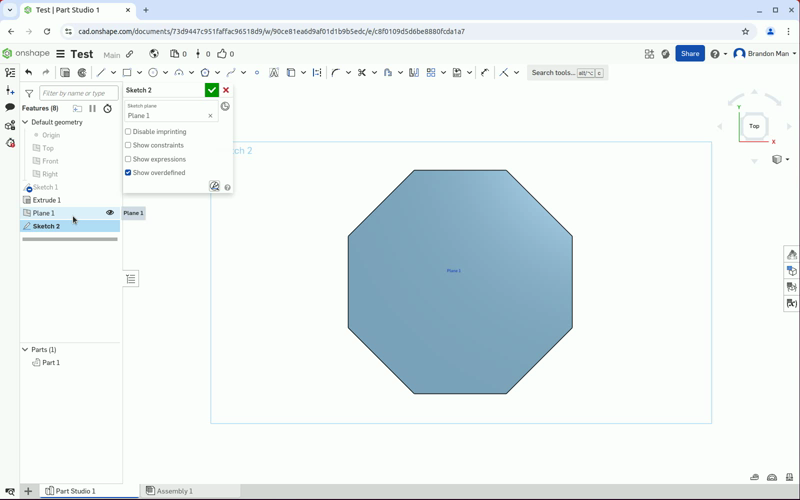
mouse_move(73, 352)
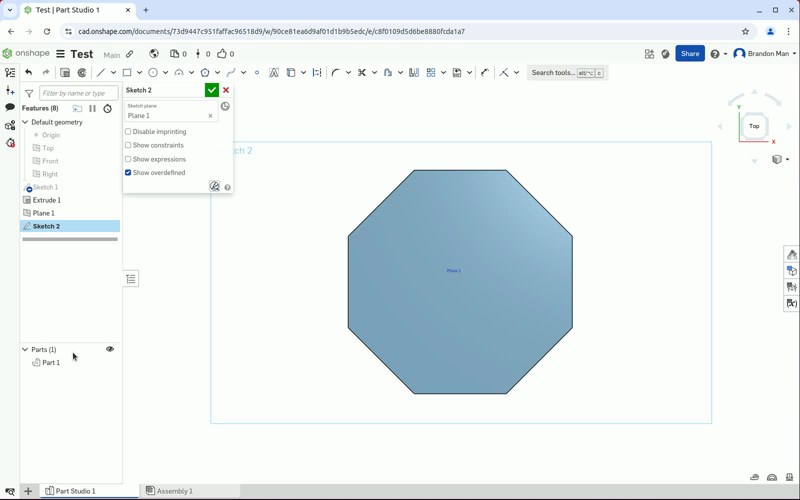
key(y)
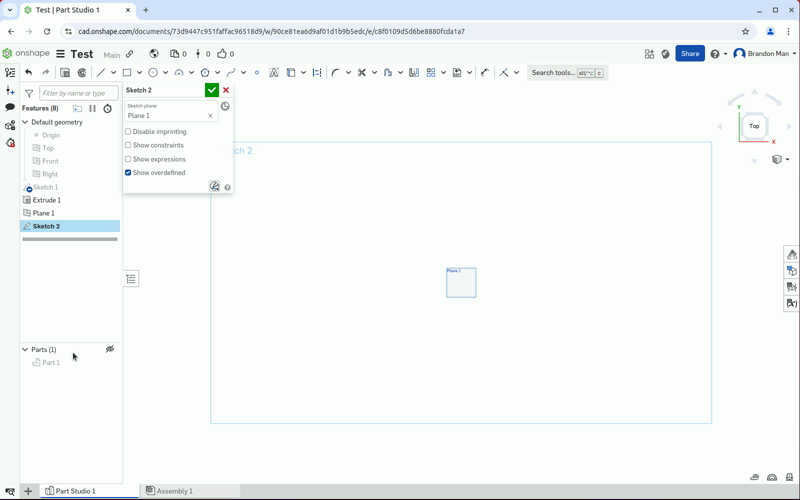
key(l)
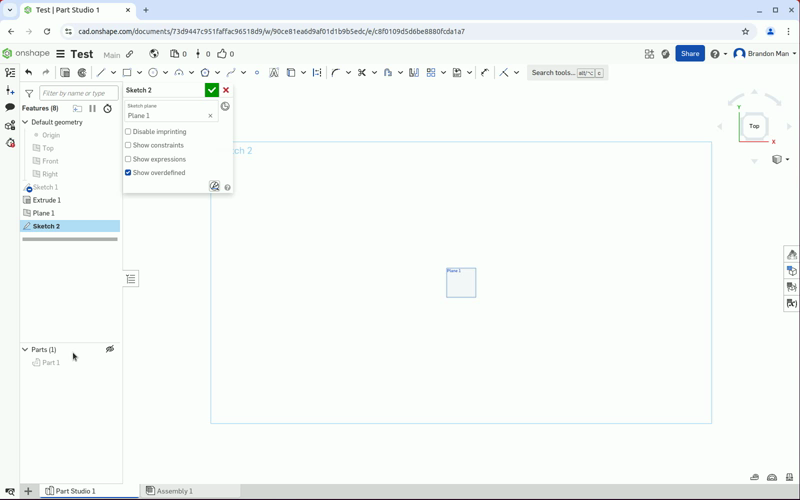
key_down(shift)
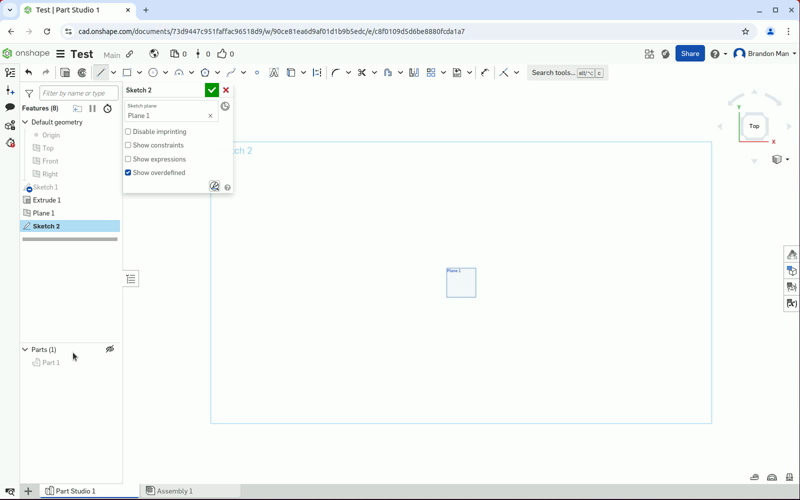
mouse_move(359, 323)
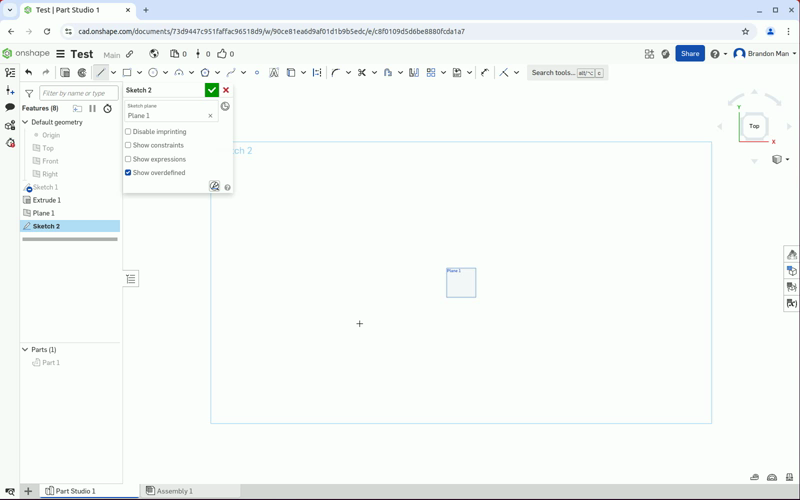
click(359, 323)
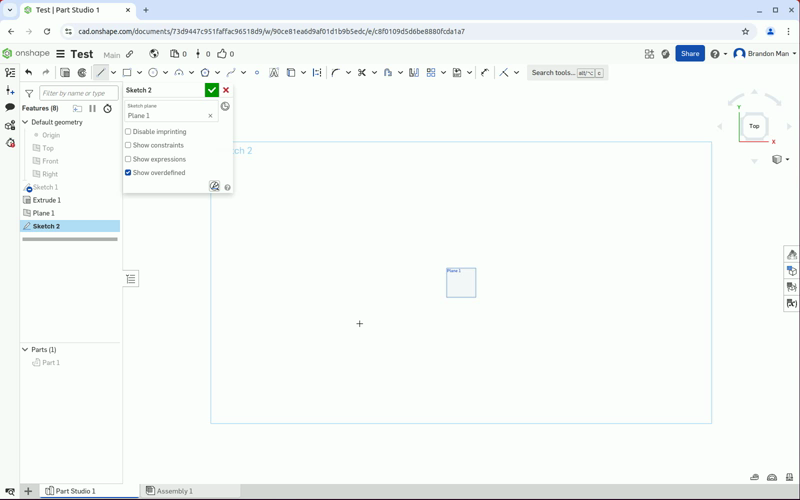
key_up(shift)
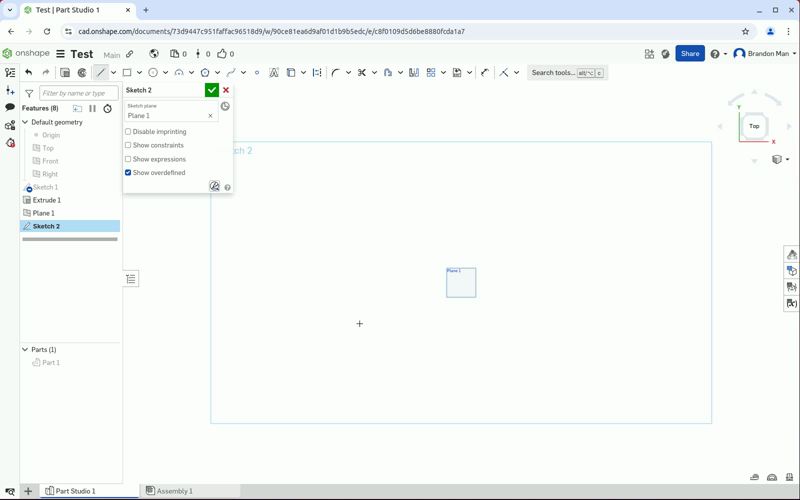
key_down(shift)
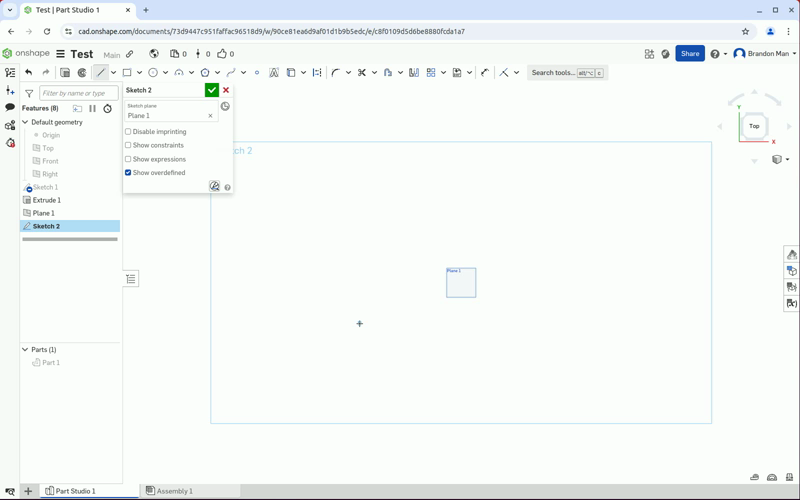
mouse_move(419, 382)
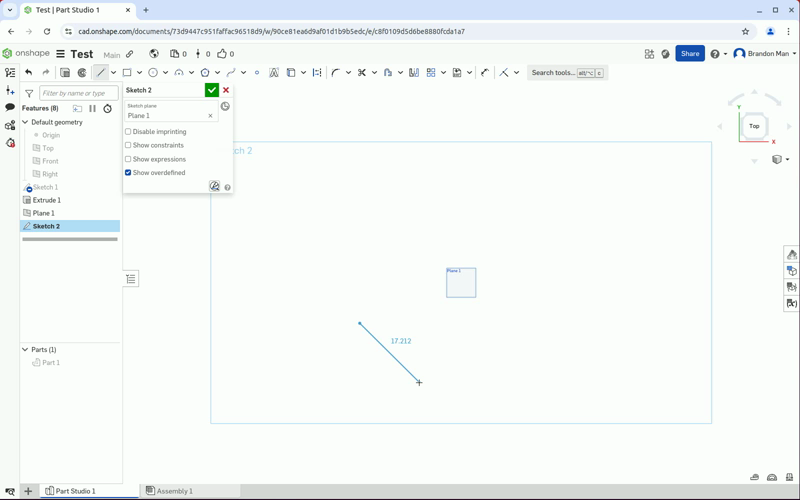
click(419, 382)
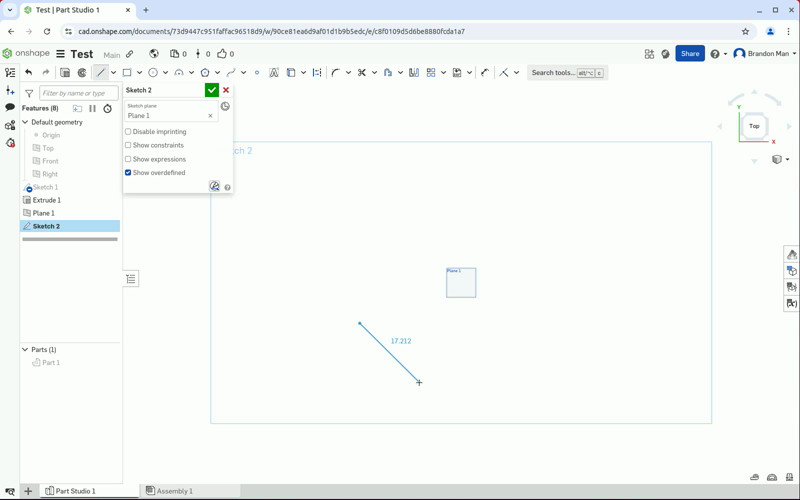
key_up(shift)
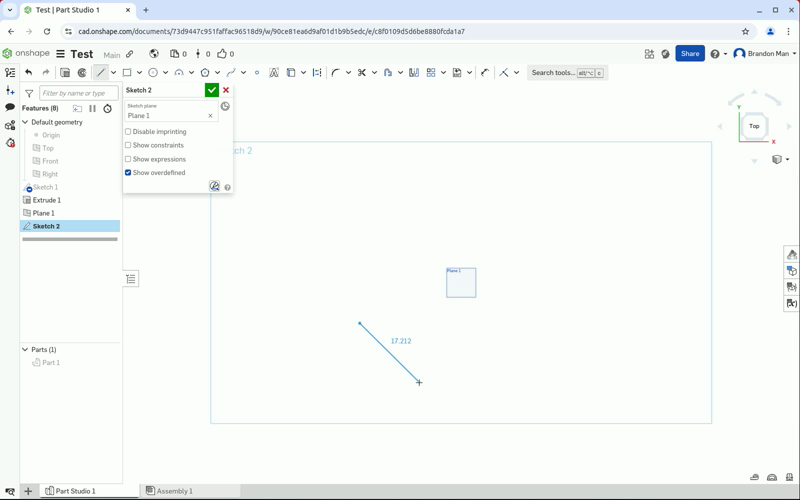
key_down(shift)
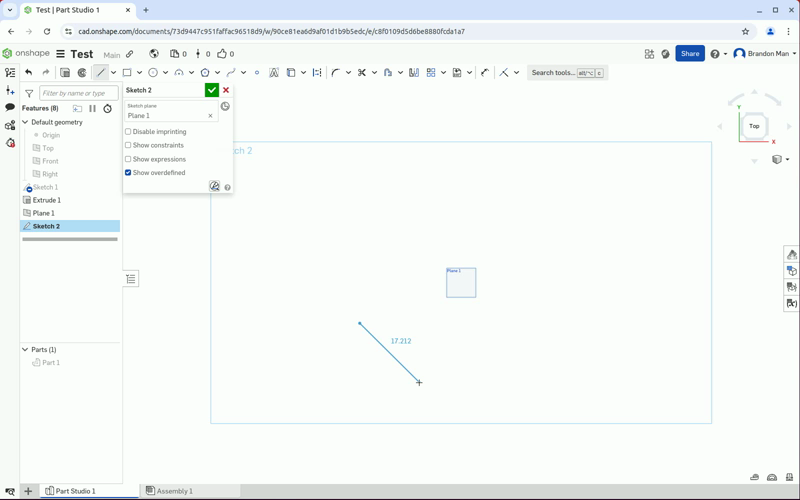
mouse_move(501, 382)
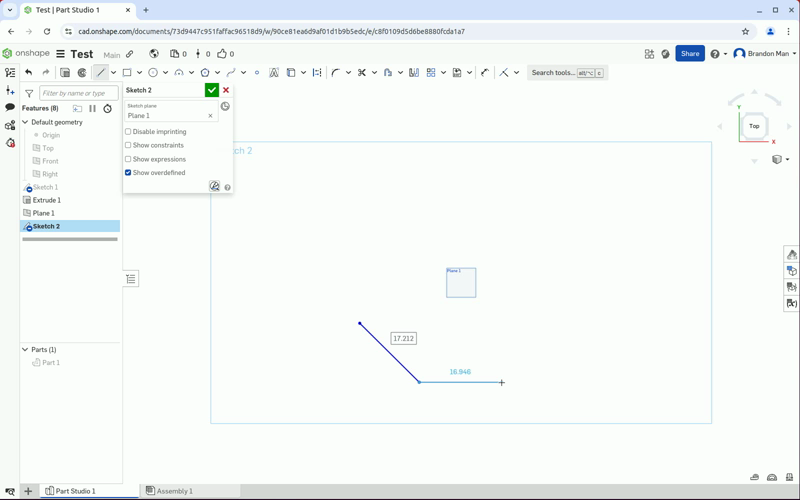
click(501, 382)
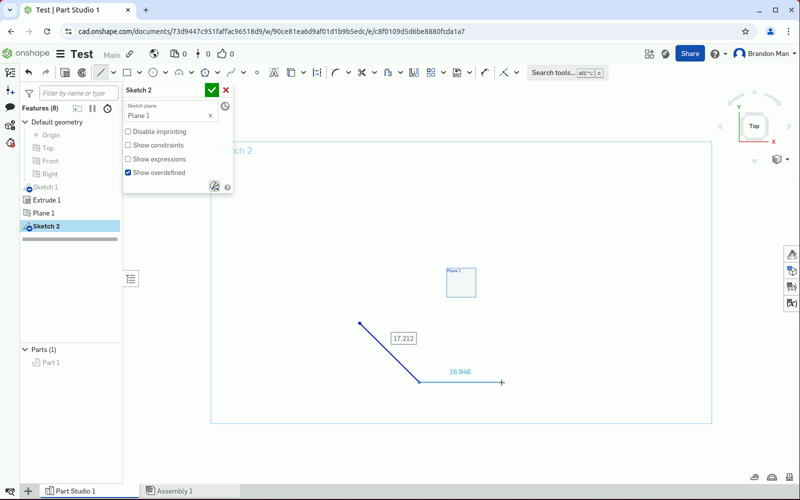
key_up(shift)
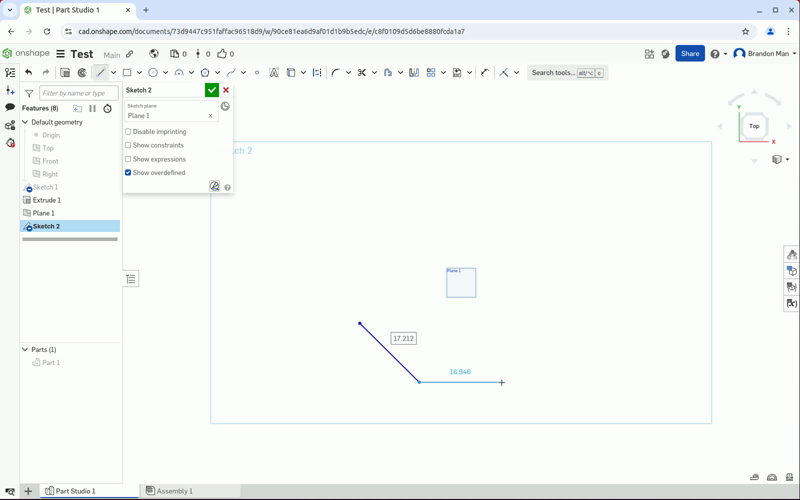
key_down(shift)
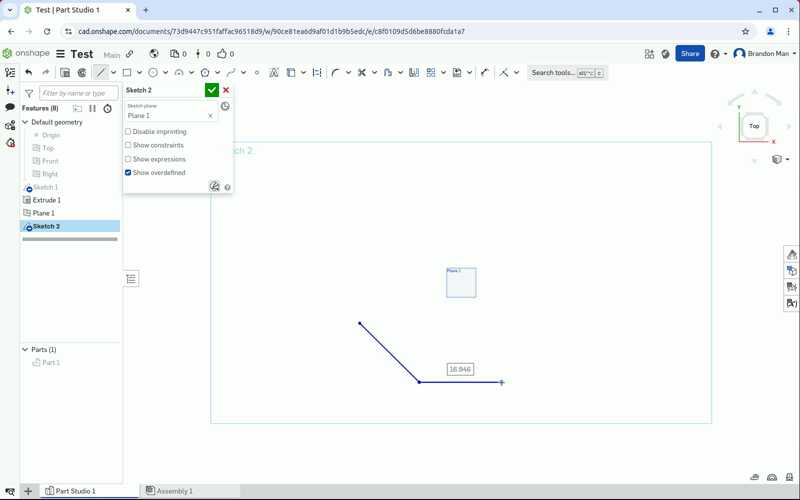
mouse_move(560, 323)
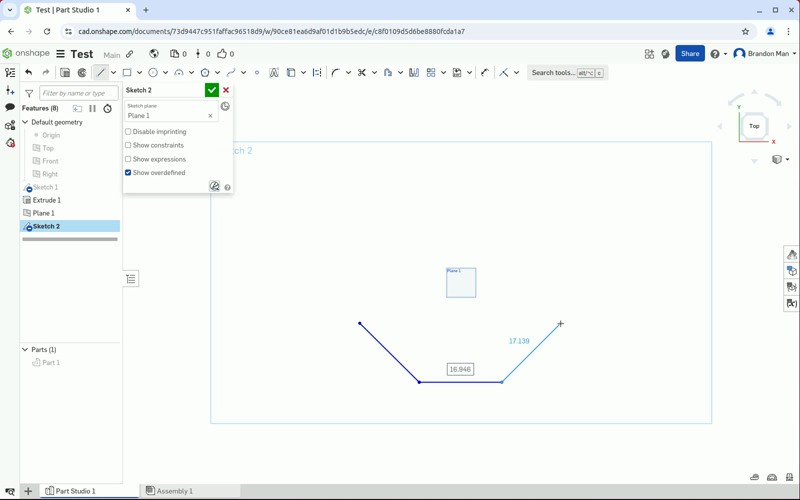
click(560, 323)
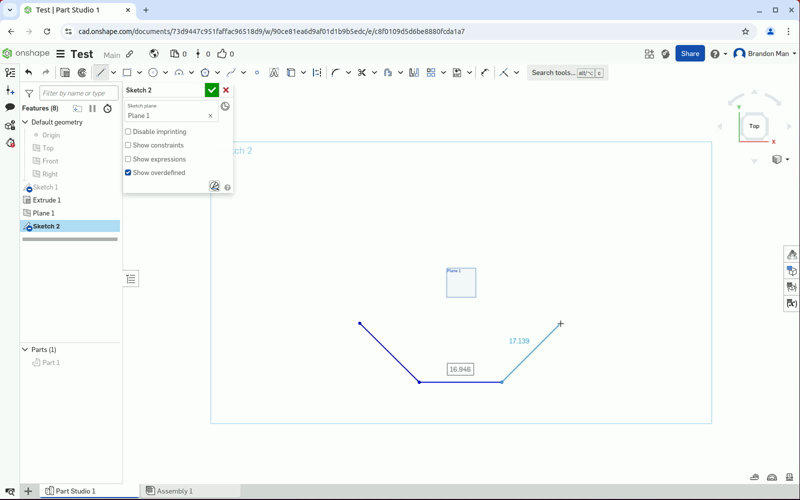
key_up(shift)
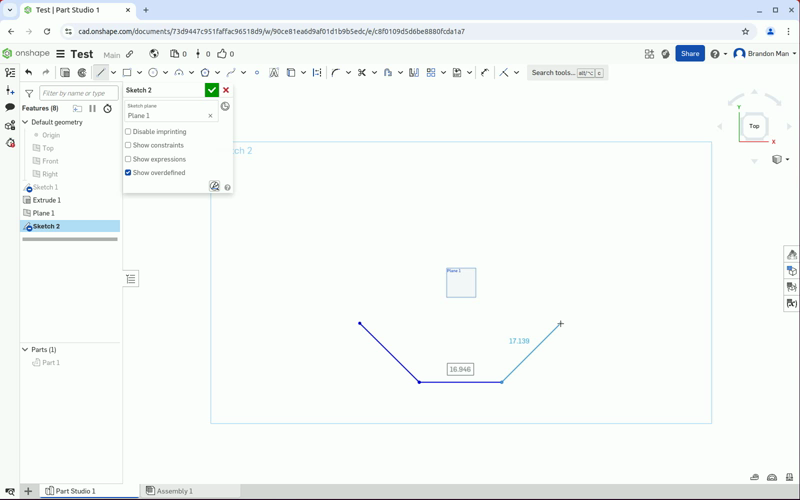
key_down(shift)
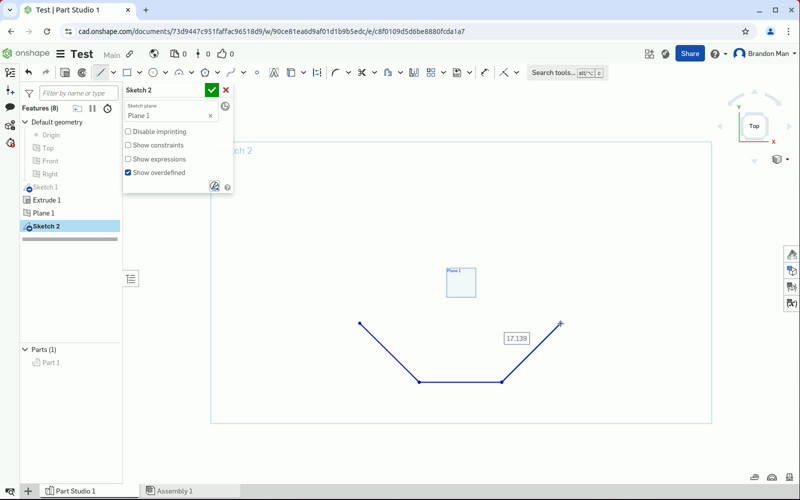
mouse_move(560, 240)
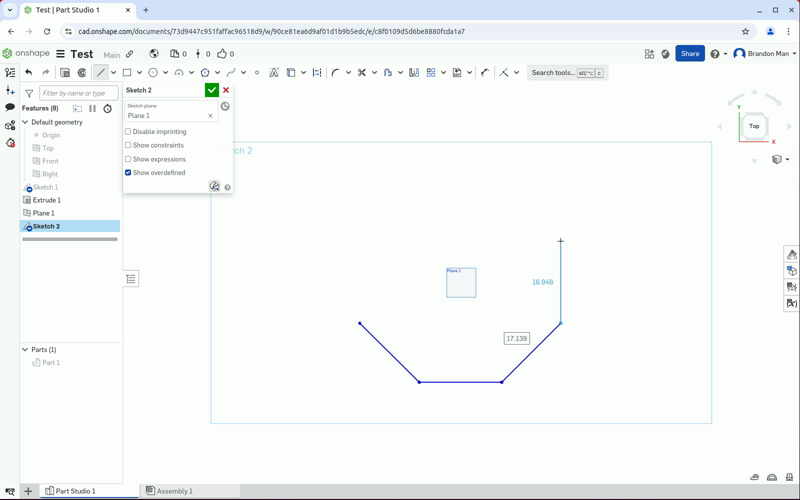
click(560, 240)
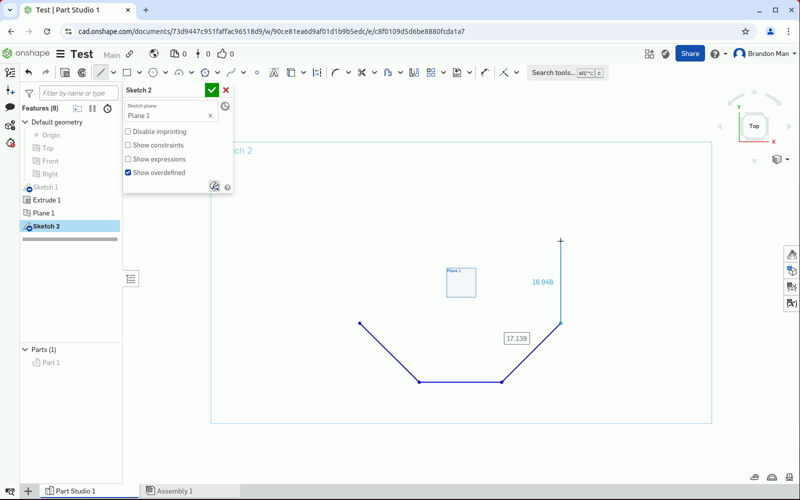
key_up(shift)
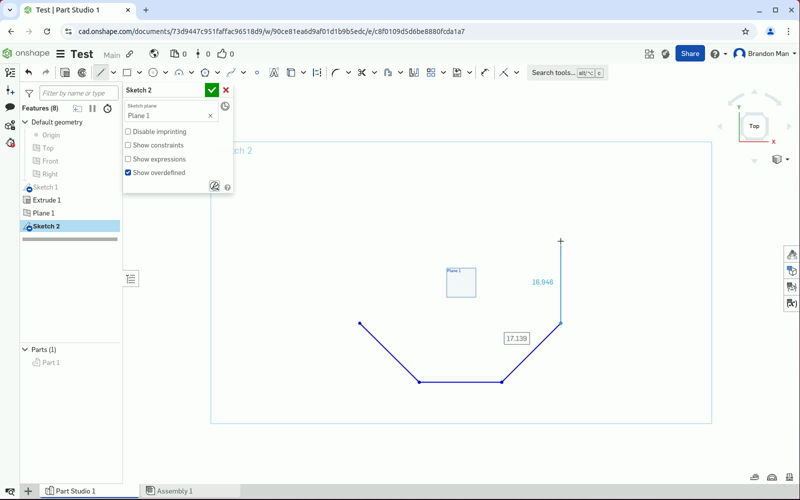
key_down(shift)
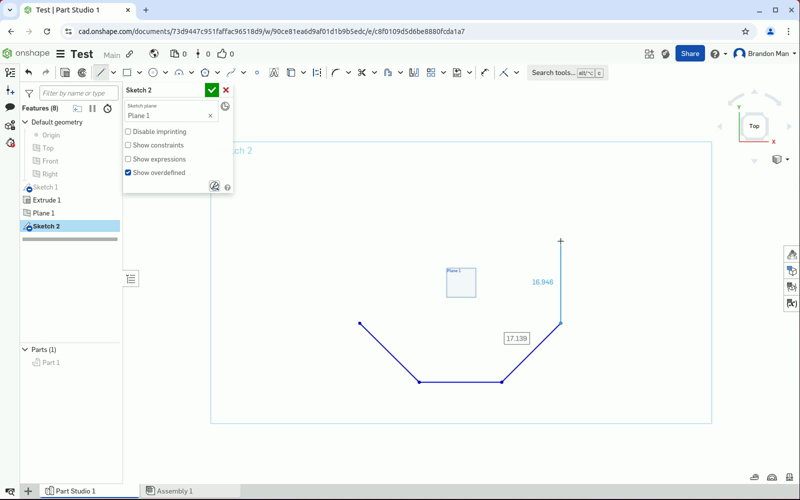
mouse_move(501, 181)
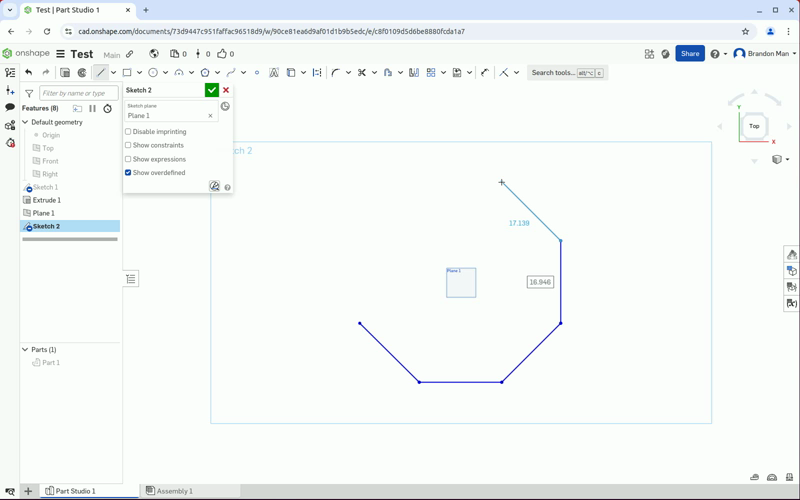
click(501, 181)
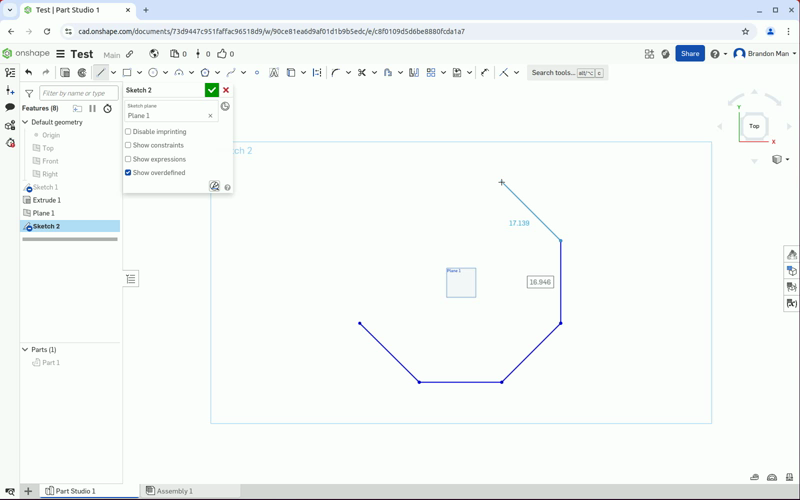
key_up(shift)
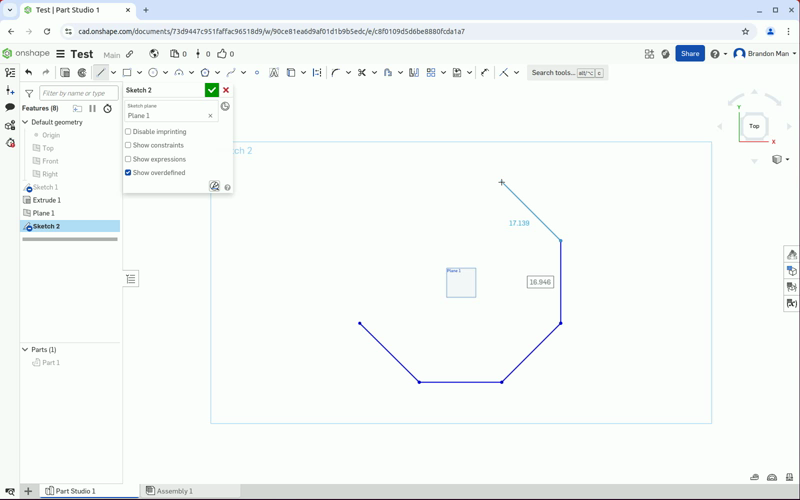
key_down(shift)
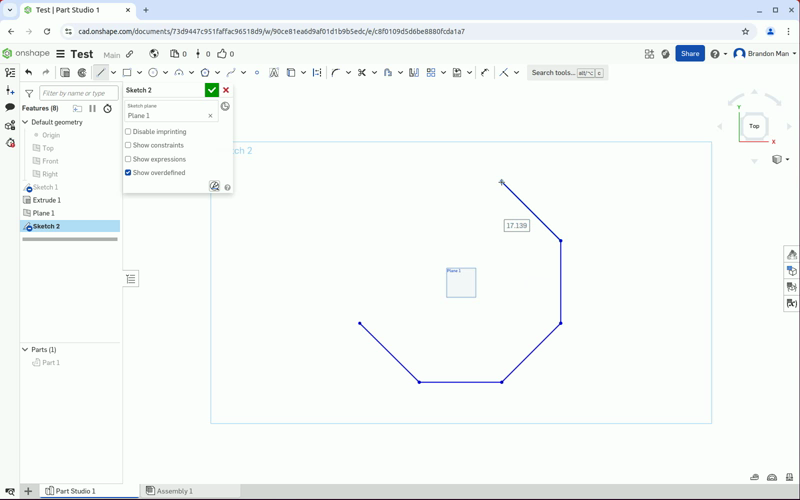
mouse_move(419, 181)
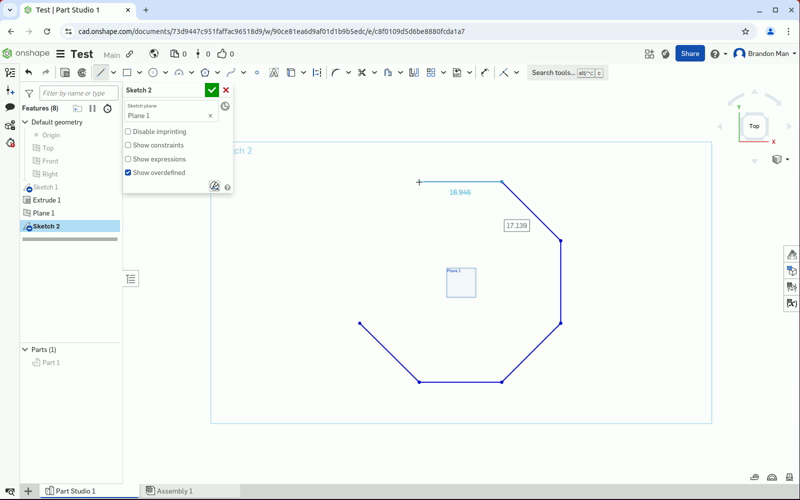
click(419, 181)
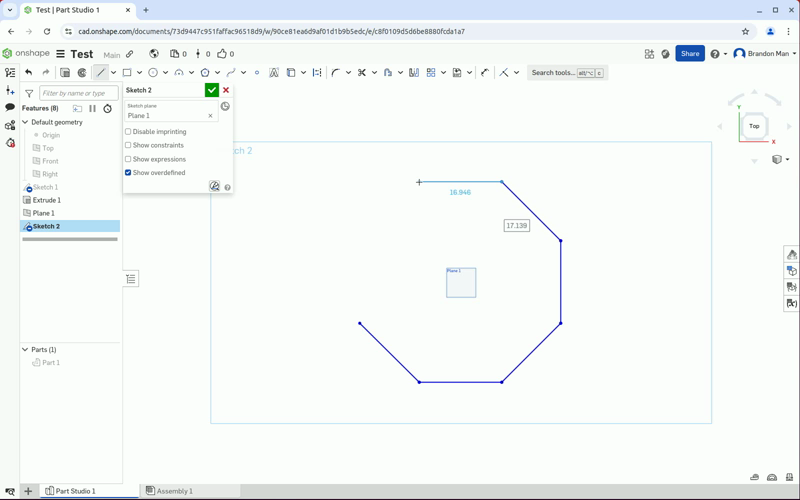
key_up(shift)
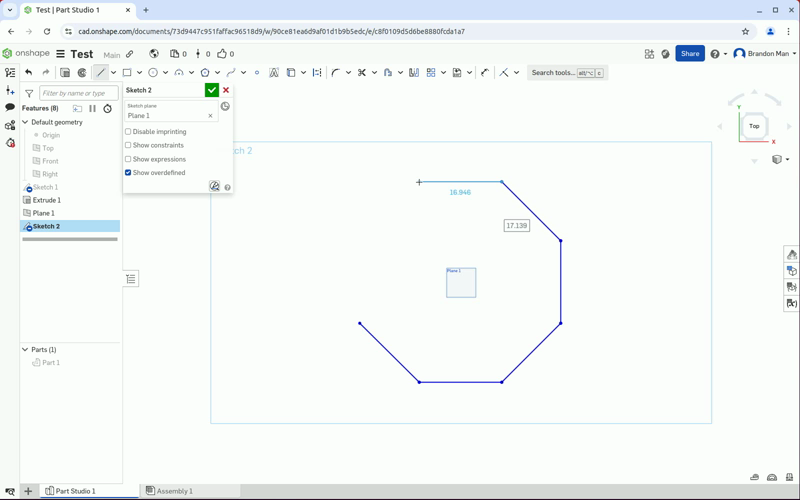
key_down(shift)
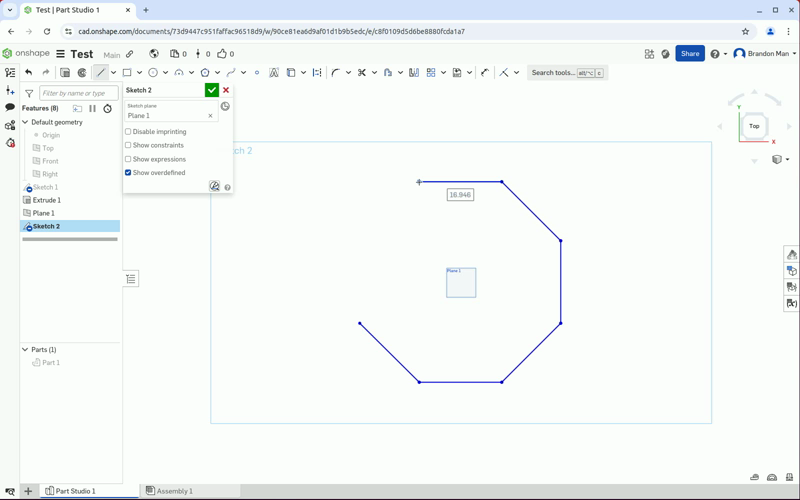
mouse_move(359, 240)
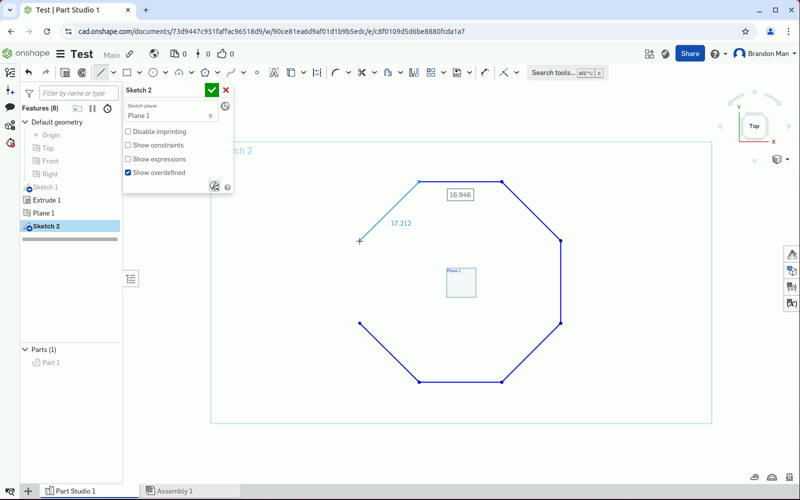
click(359, 240)
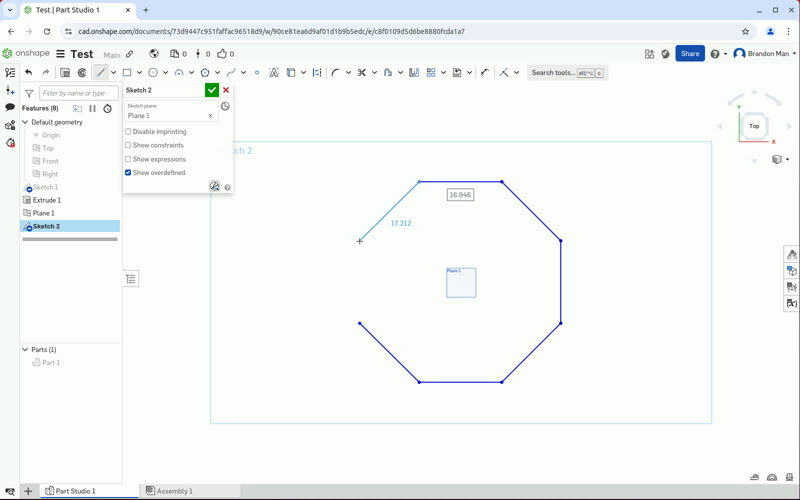
key_up(shift)
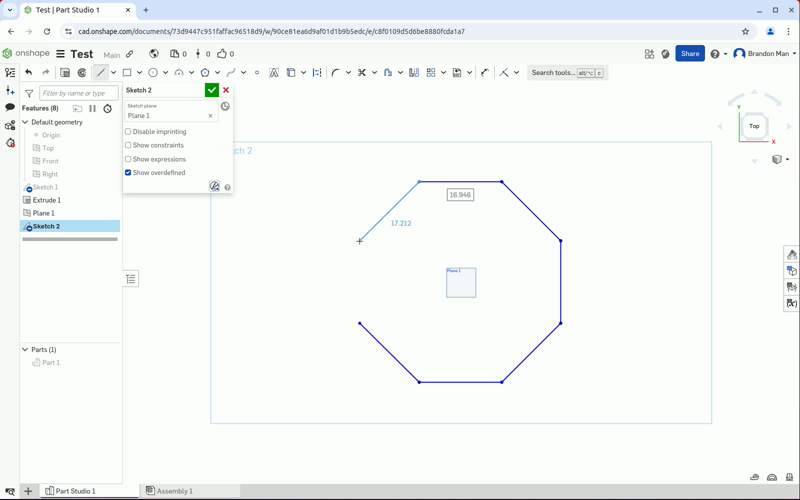
key_down(shift)
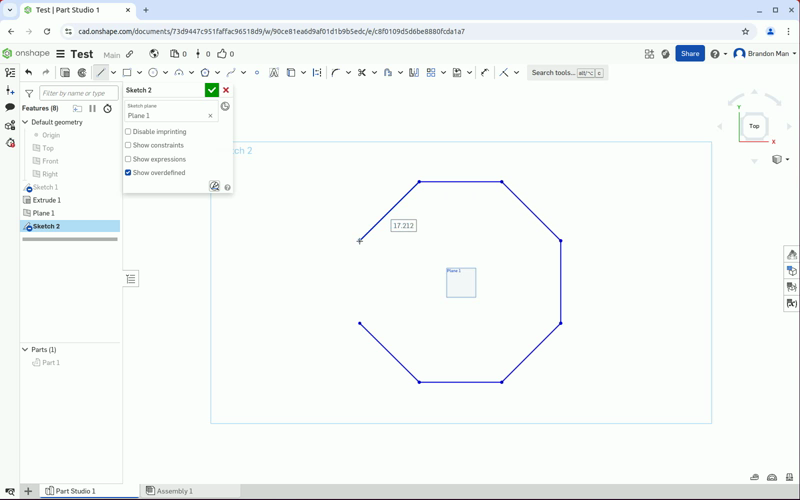
mouse_move(359, 323)
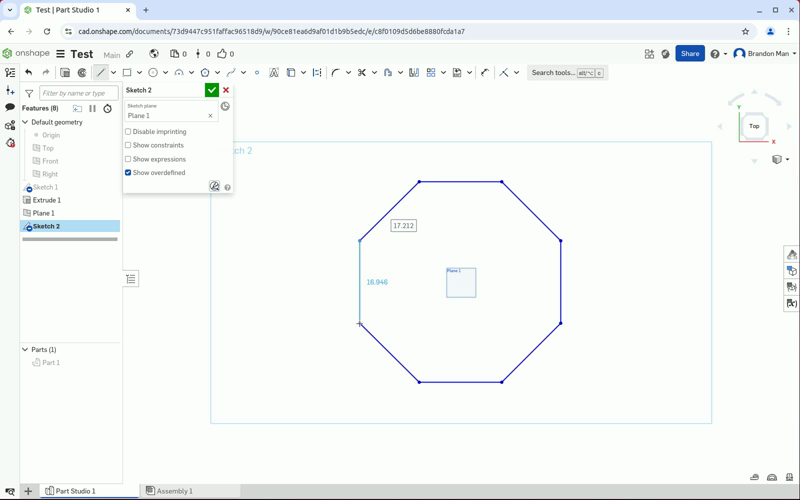
key_up(shift)
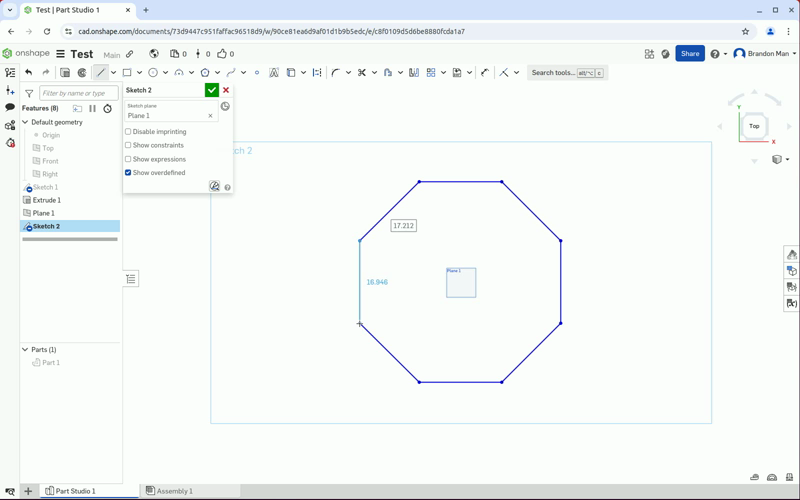
click(359, 323)
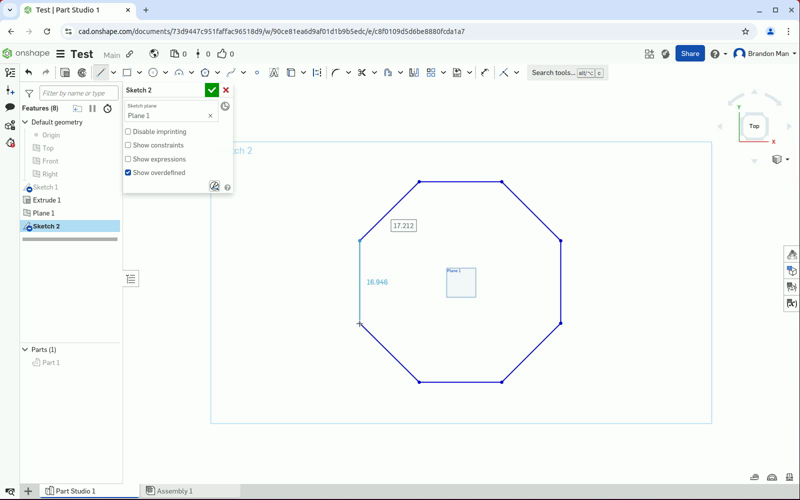
key(esc)
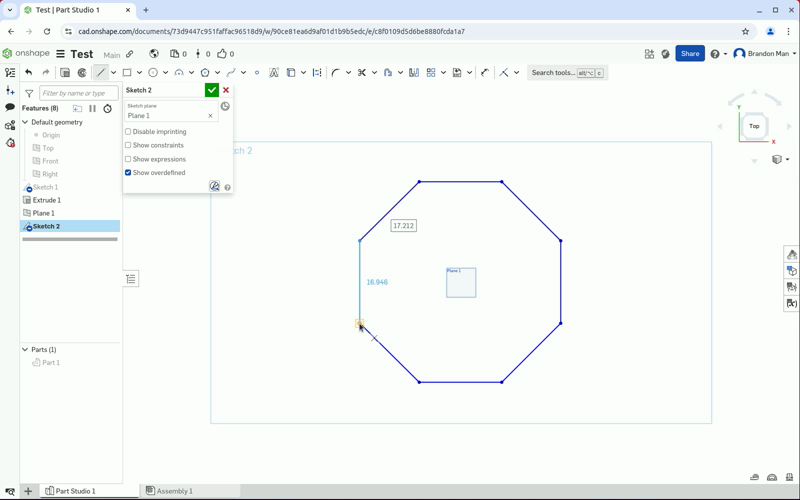
mouse_move(456, 227)
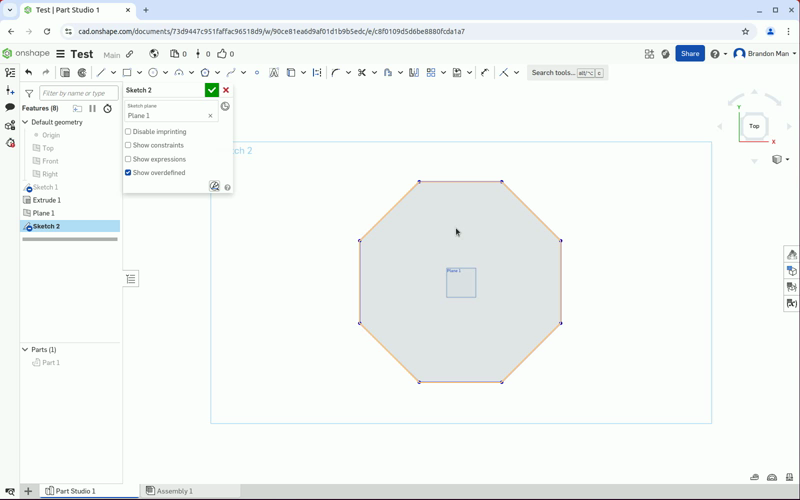
click(456, 227)
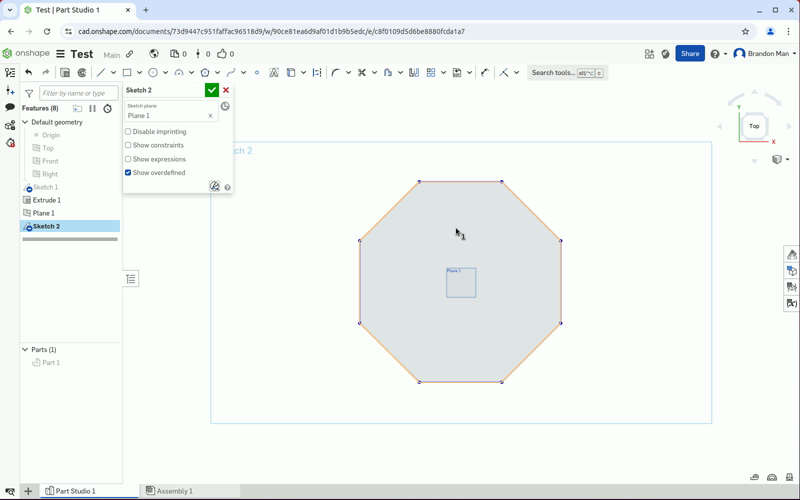
mouse_move(73, 352)
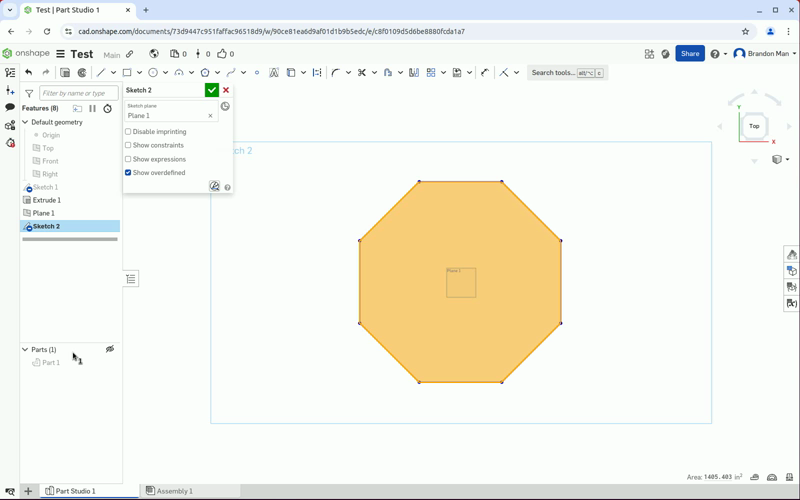
key(shift+y)
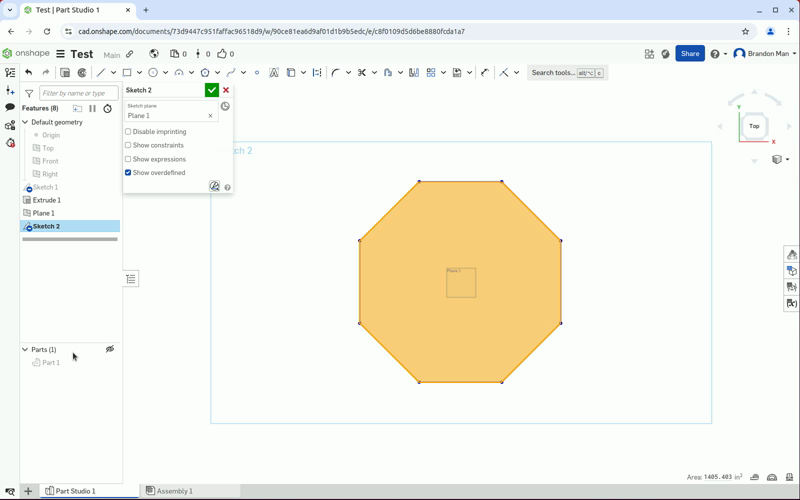
key(shift+e)
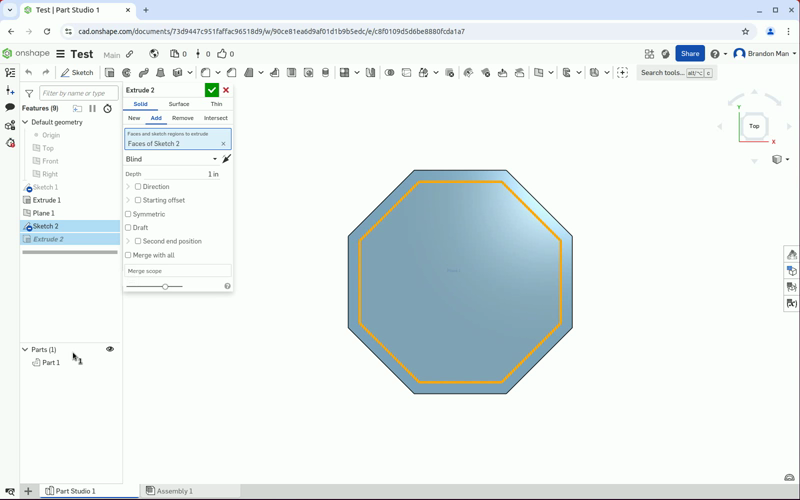
mouse_move(143, 106)
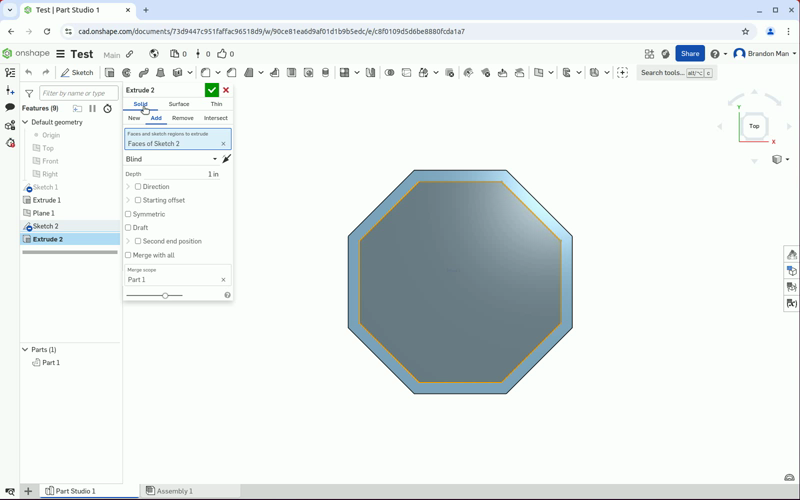
click(143, 106)
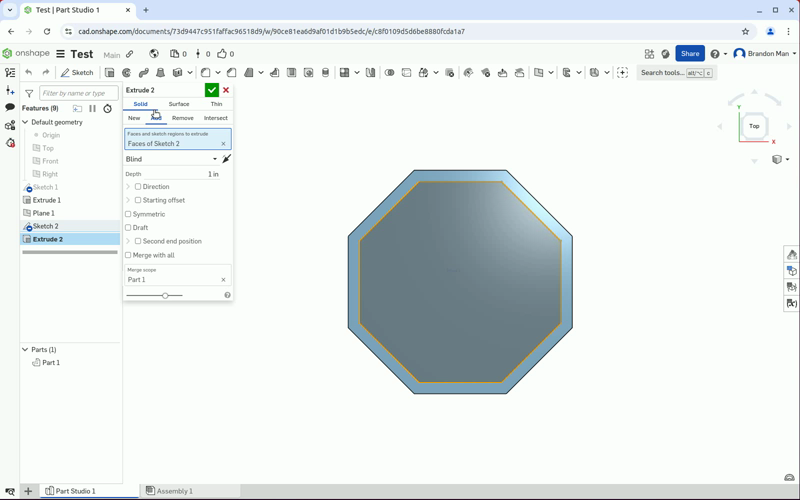
mouse_move(186, 120)
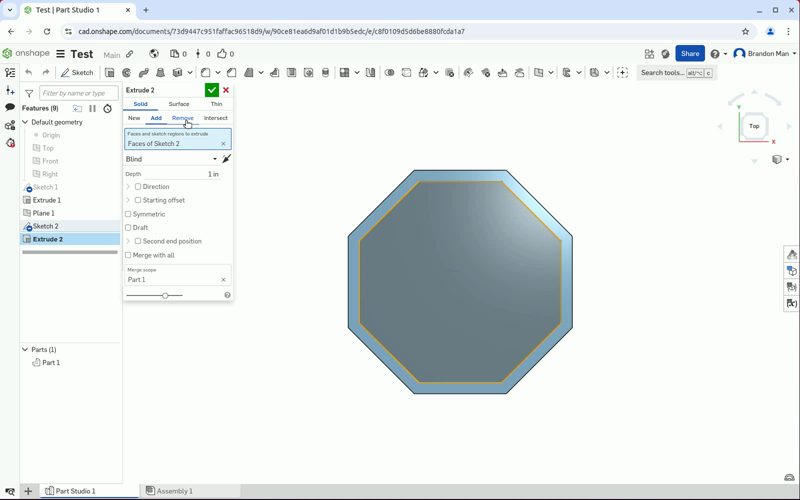
click(186, 120)
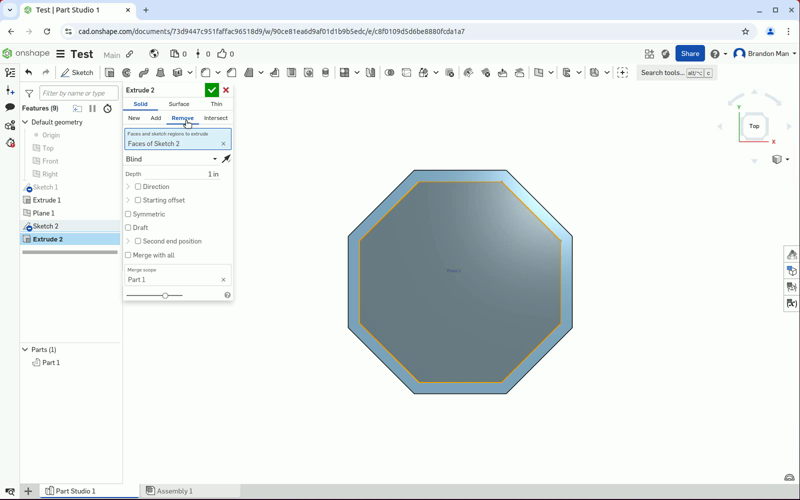
key(tab, 4)
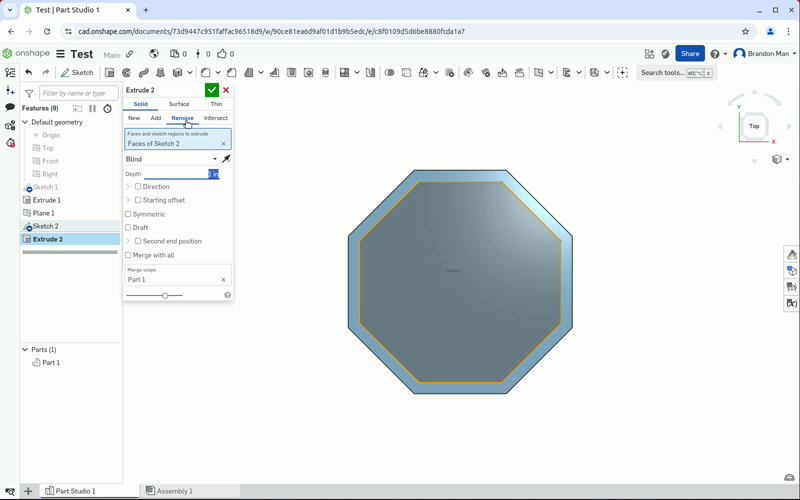
text(2.407)
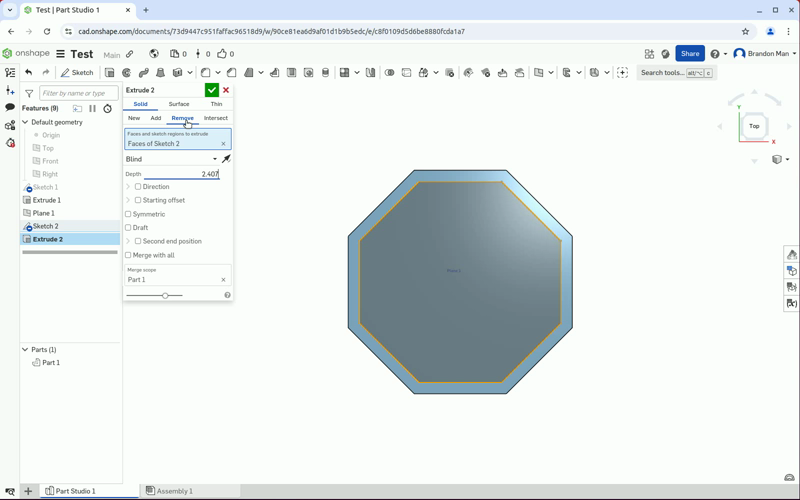
key(tab, 6)
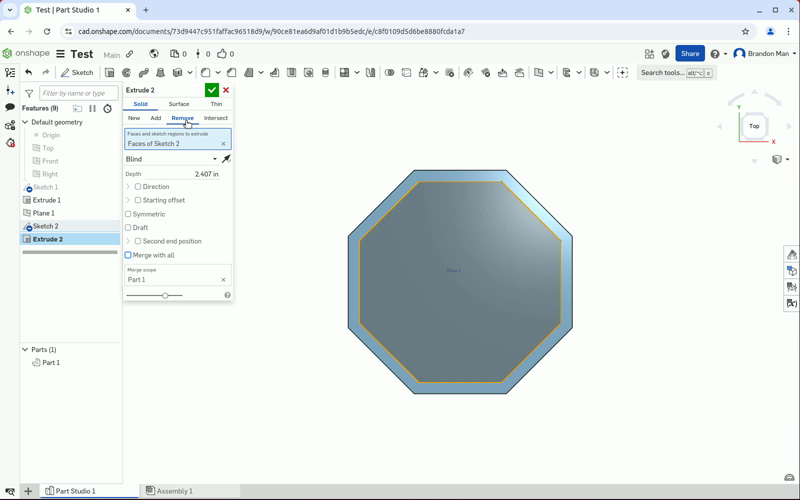
key(space)
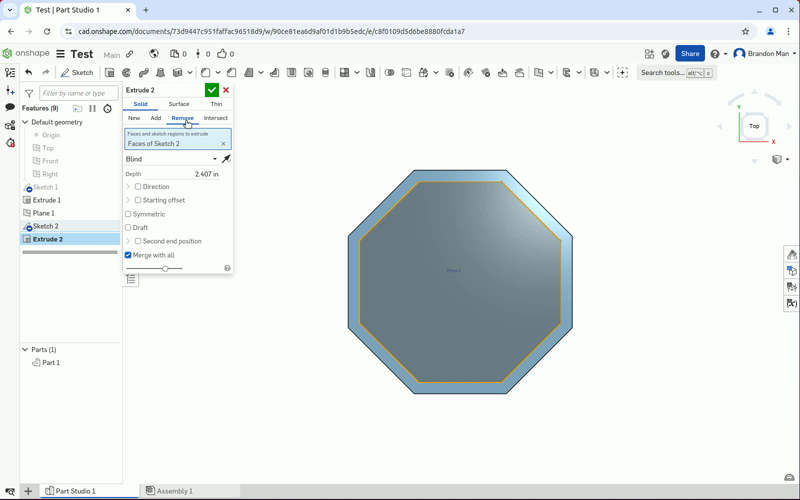
key(enter)
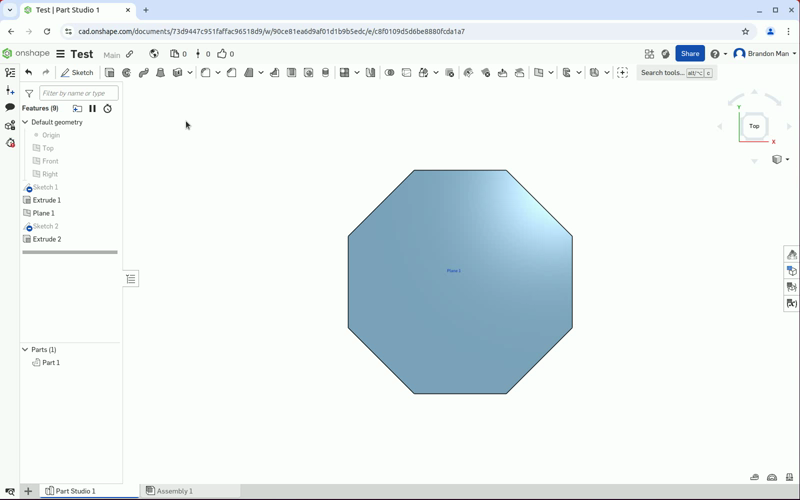
key(shift+h)
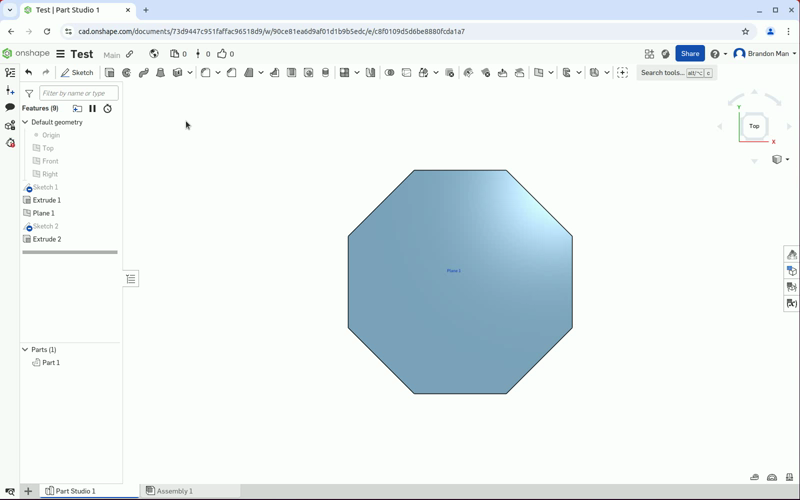
key(shift+h)
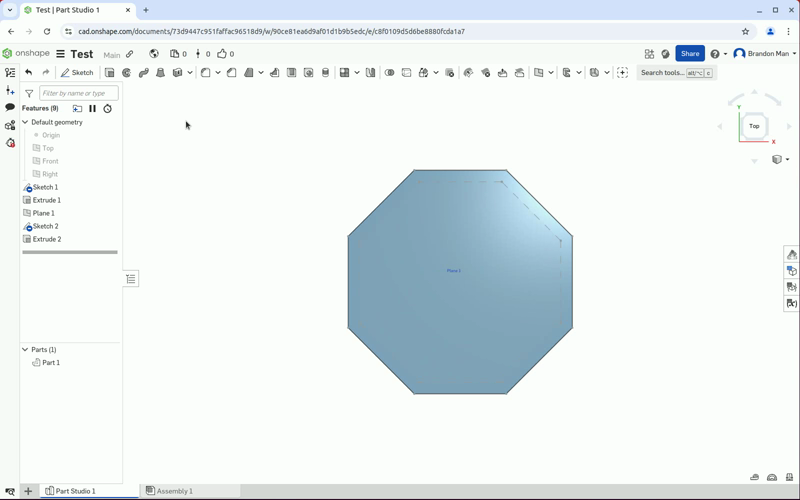
key(shift+7)
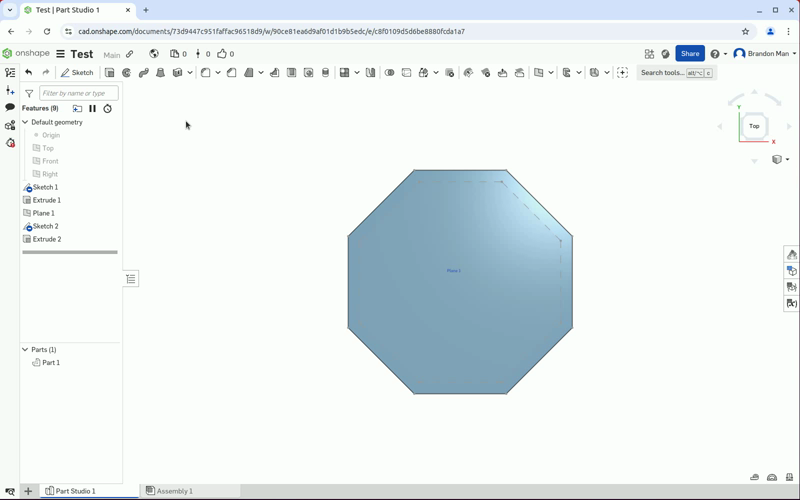
key(up, 3)
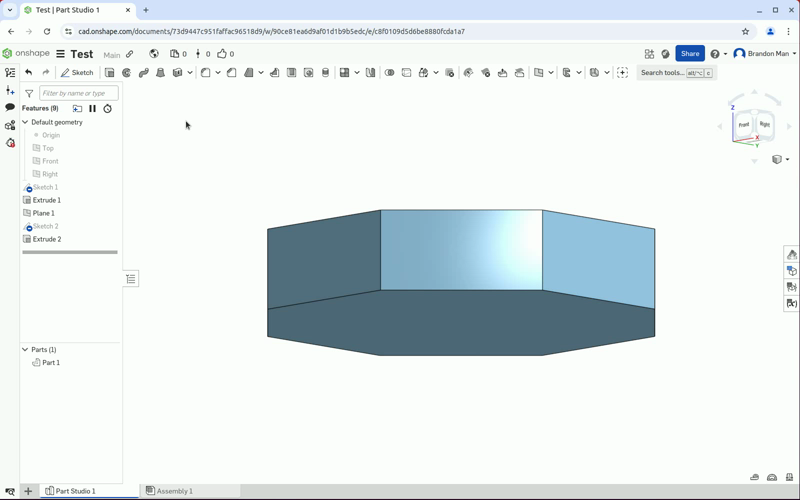
key(left, 3)
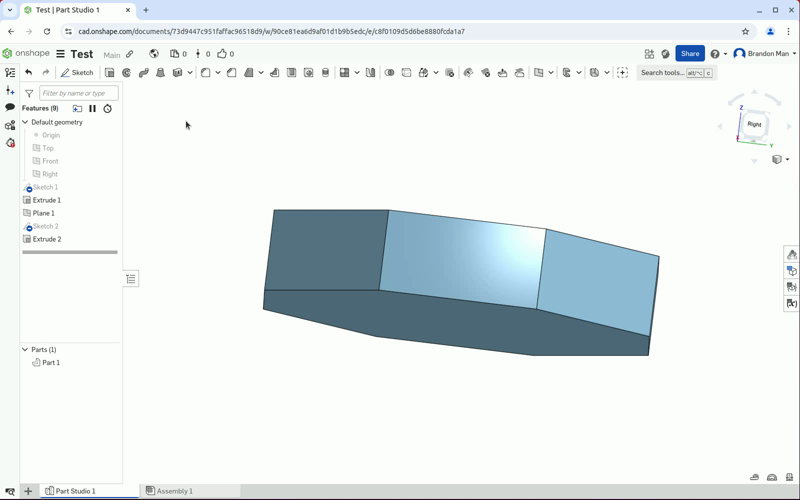
key(right, 3)
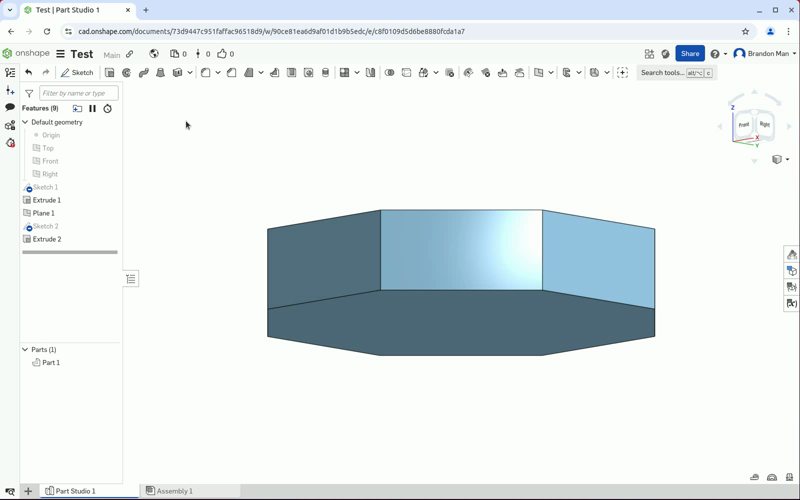
key(down, 3)
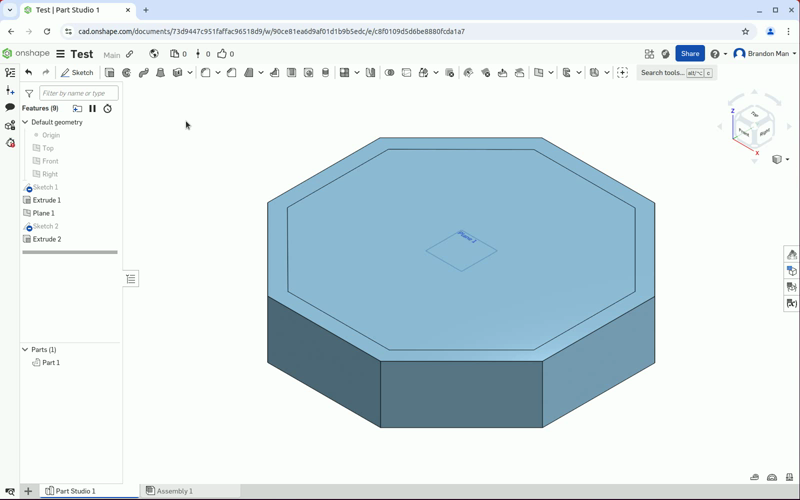
mouse_move(73, 189)
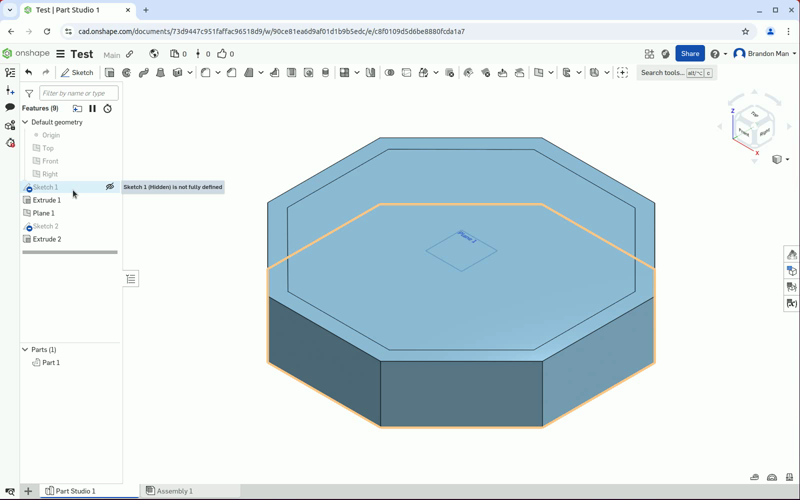
click(73, 189)